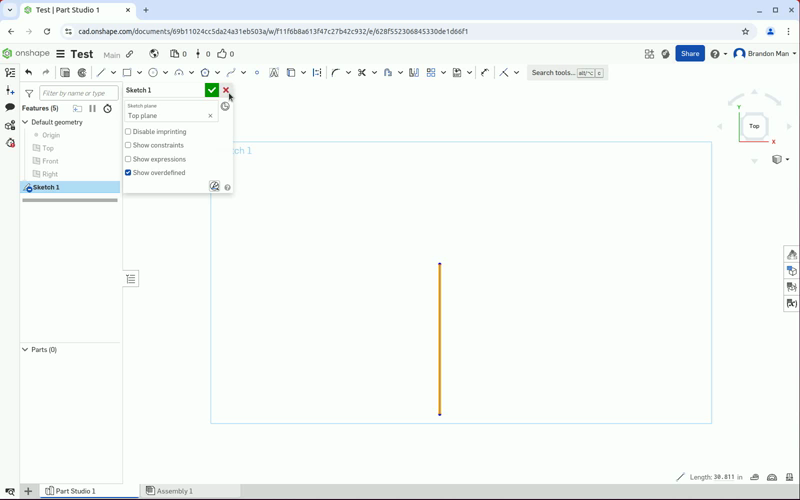
key(shift+h)
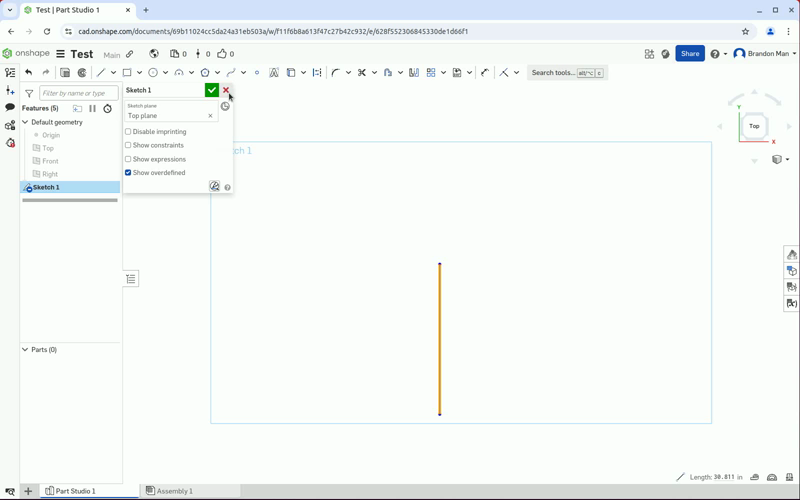
key(shift+s)
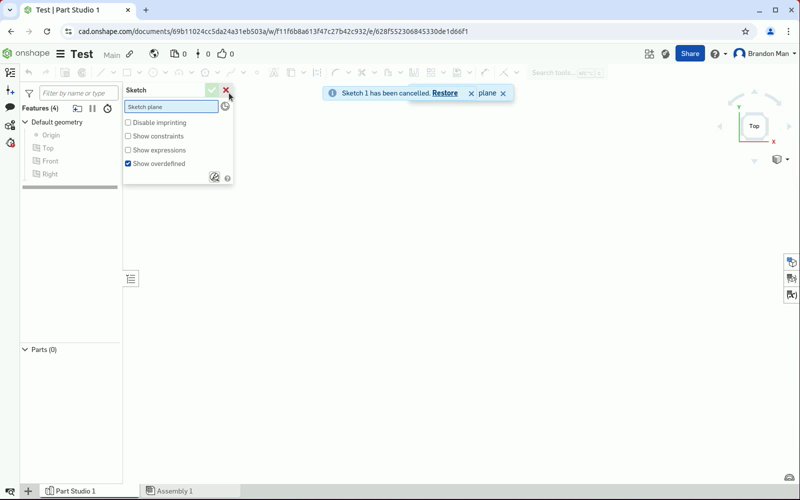
mouse_move(73, 150)
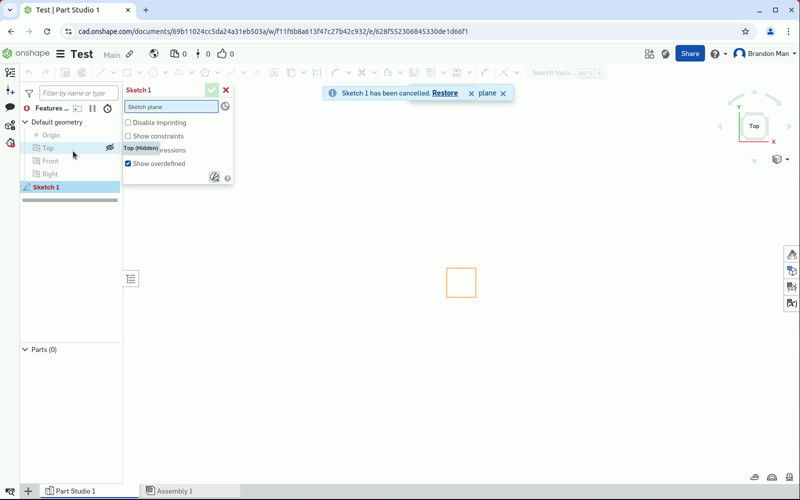
click(73, 150)
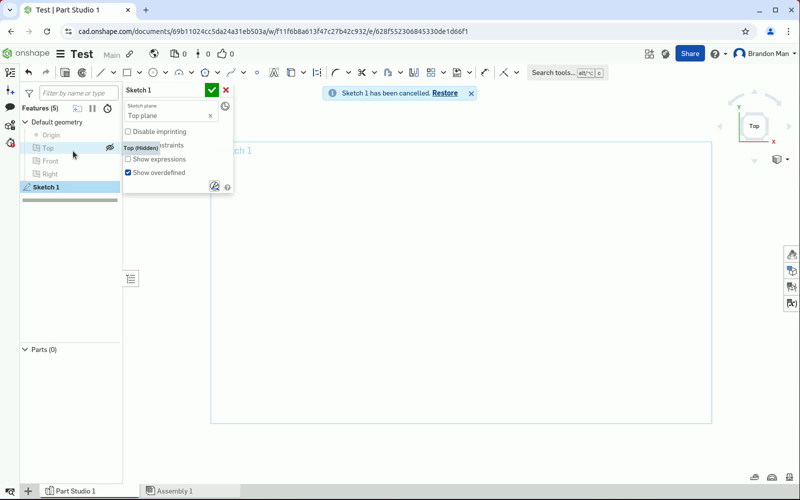
mouse_move(73, 352)
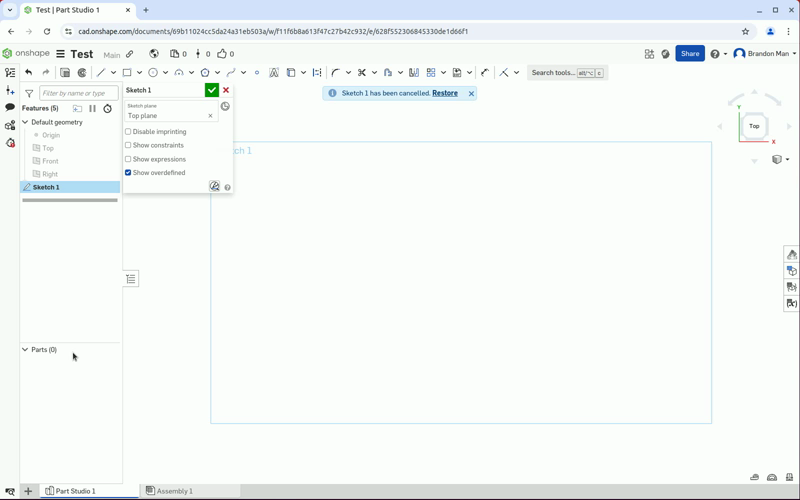
key(y)
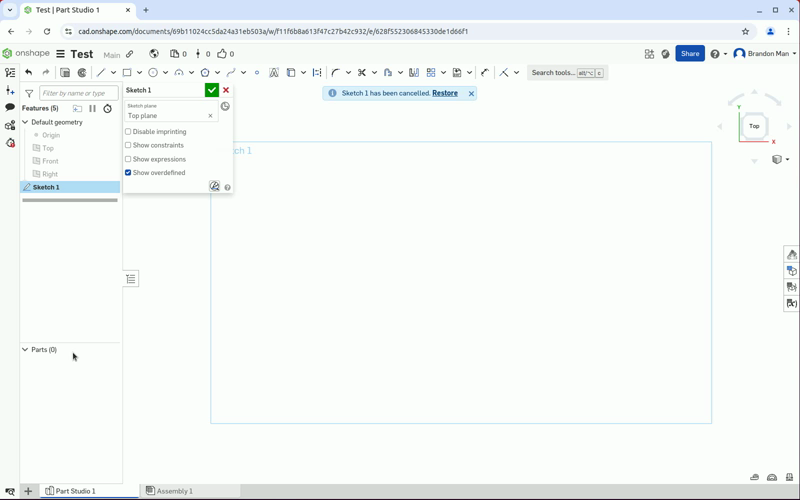
key(l)
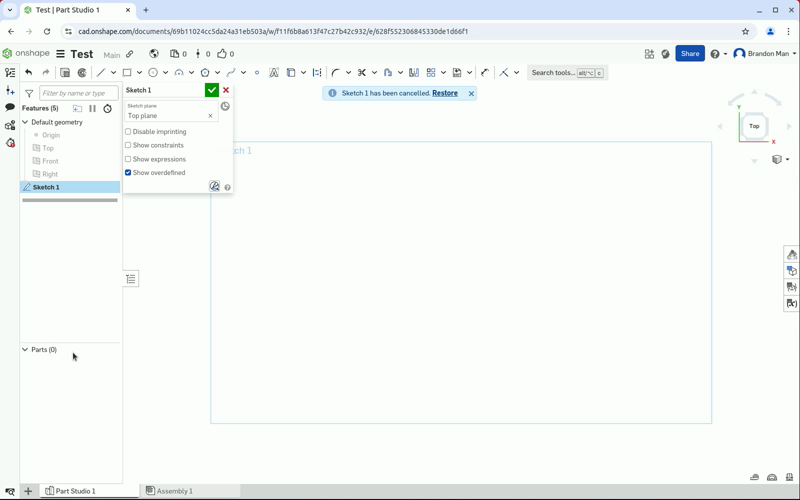
key_down(shift)
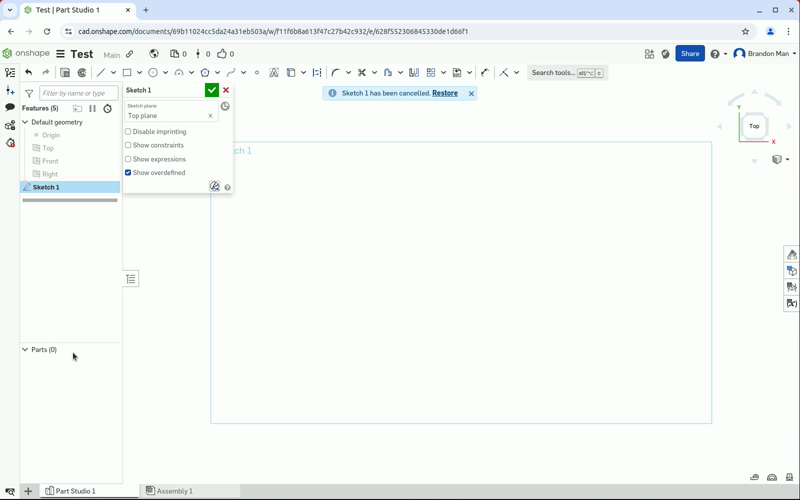
mouse_move(348, 353)
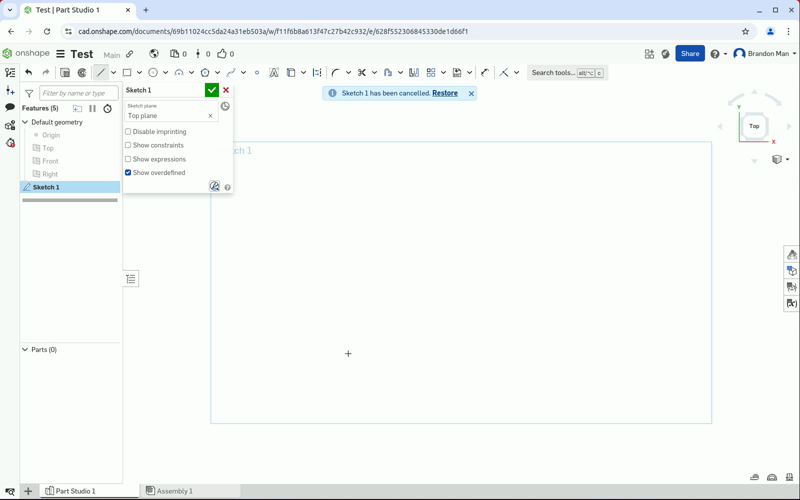
click(348, 353)
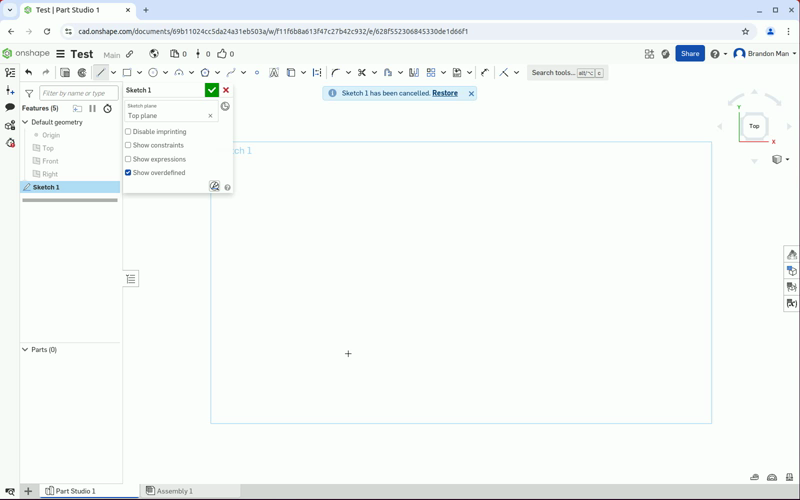
key_up(shift)
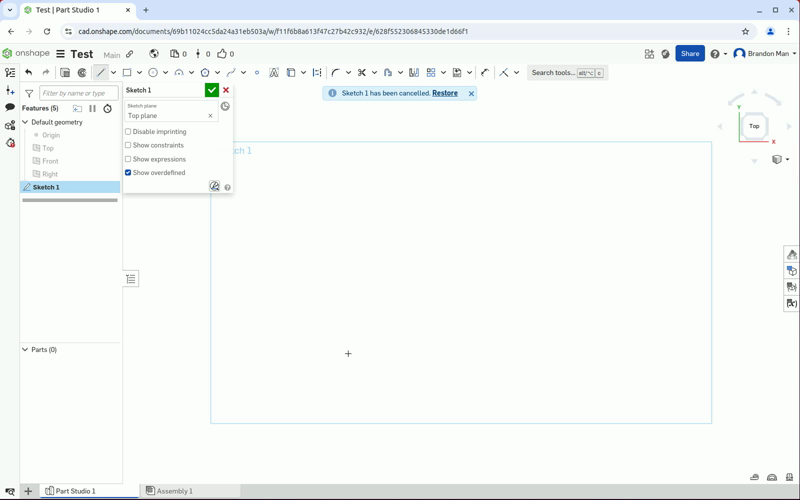
key_down(shift)
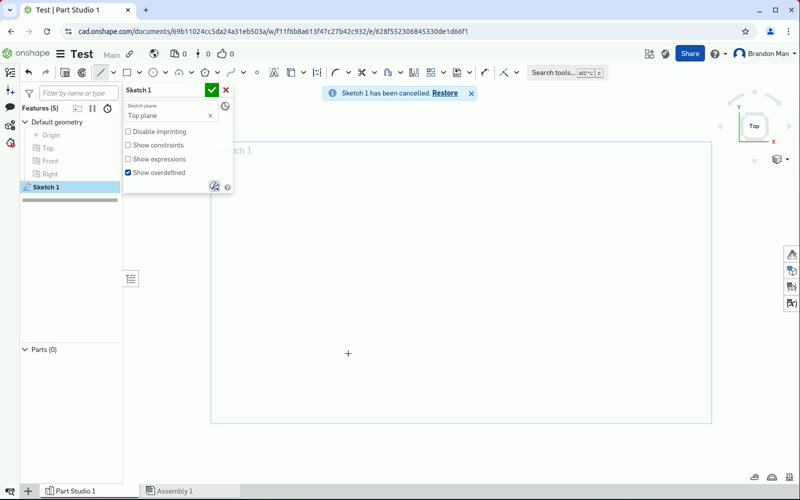
mouse_move(572, 353)
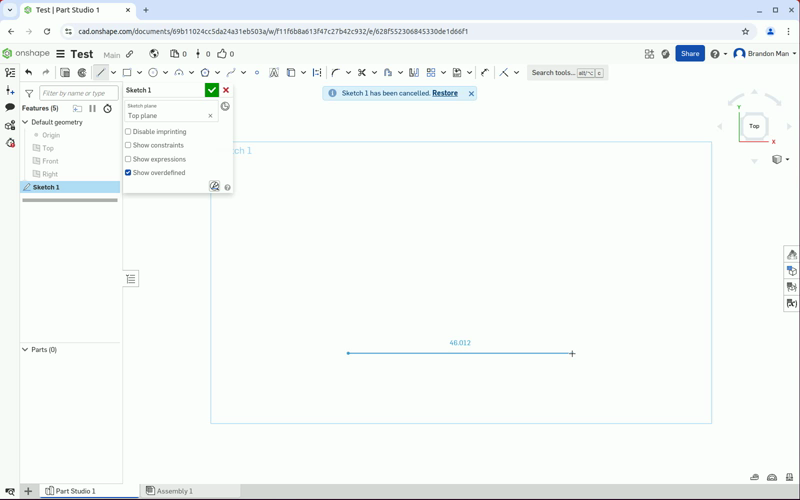
click(572, 353)
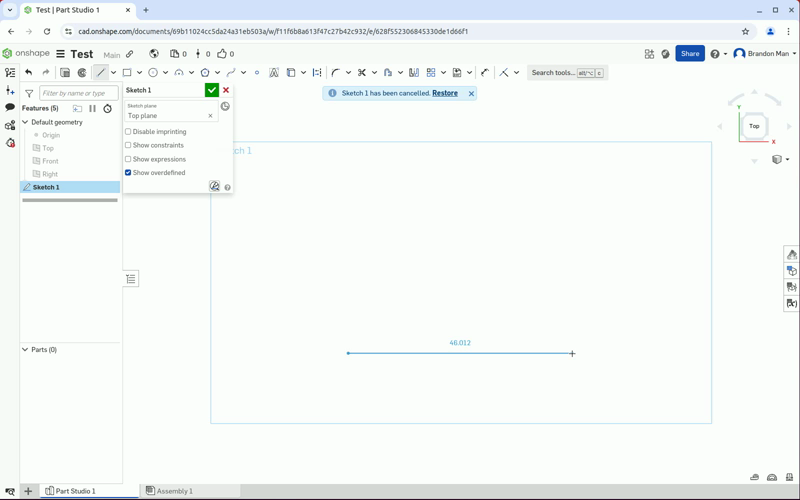
key_up(shift)
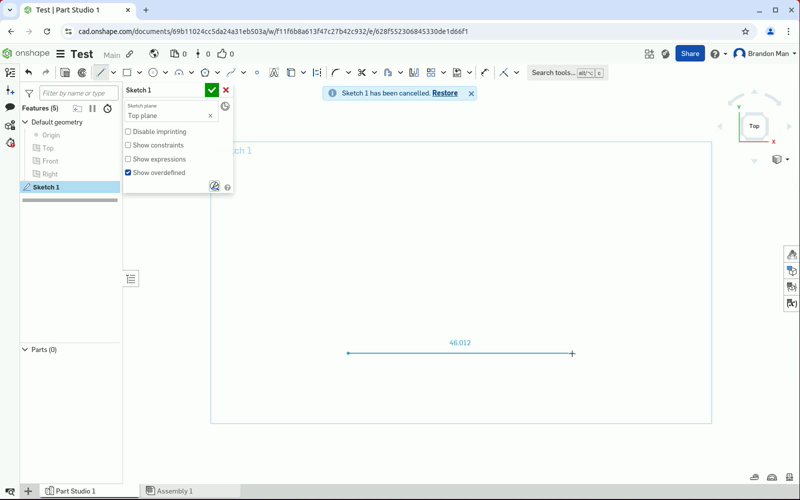
key_down(shift)
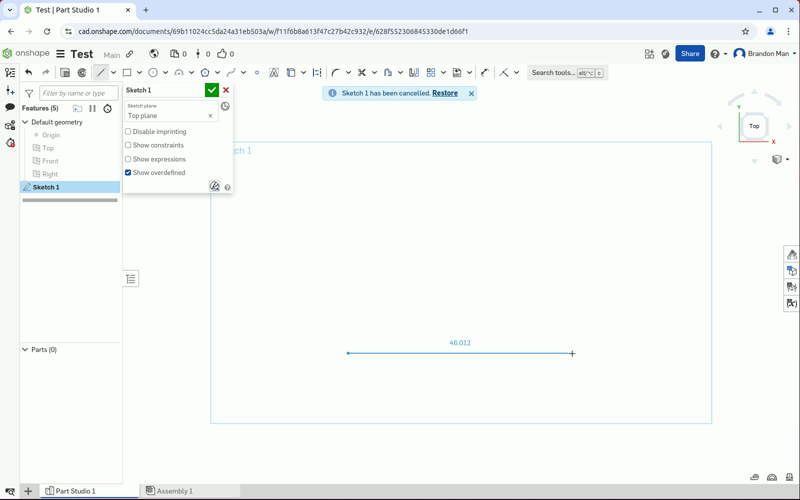
mouse_move(572, 214)
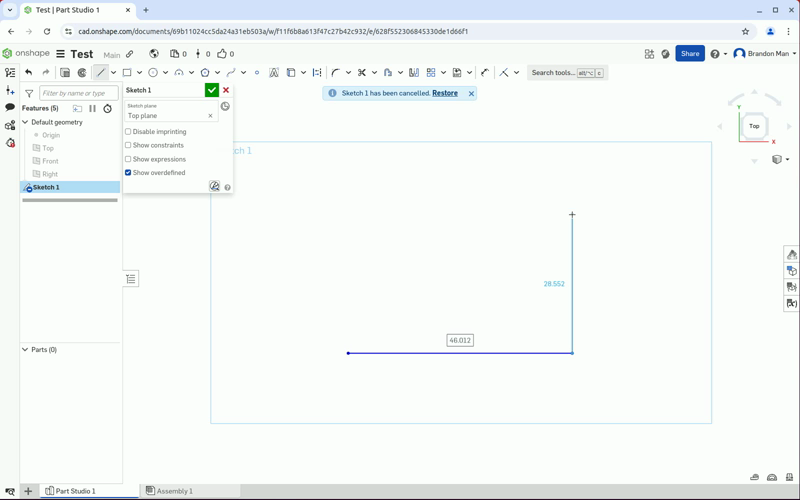
click(572, 214)
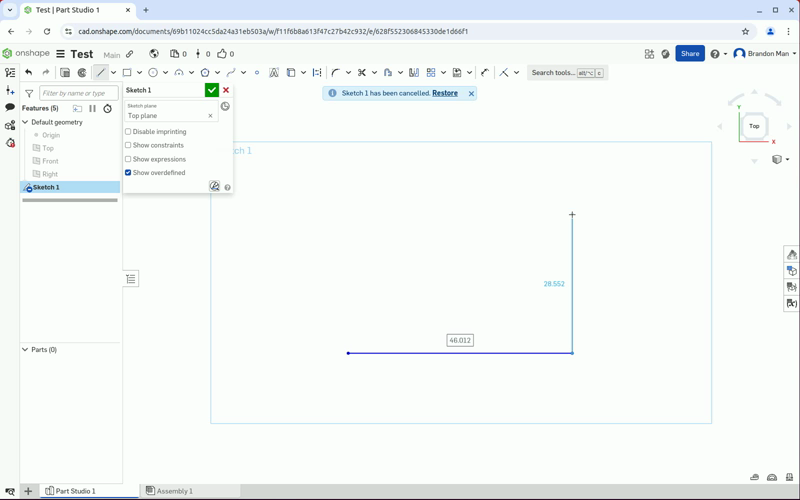
key_up(shift)
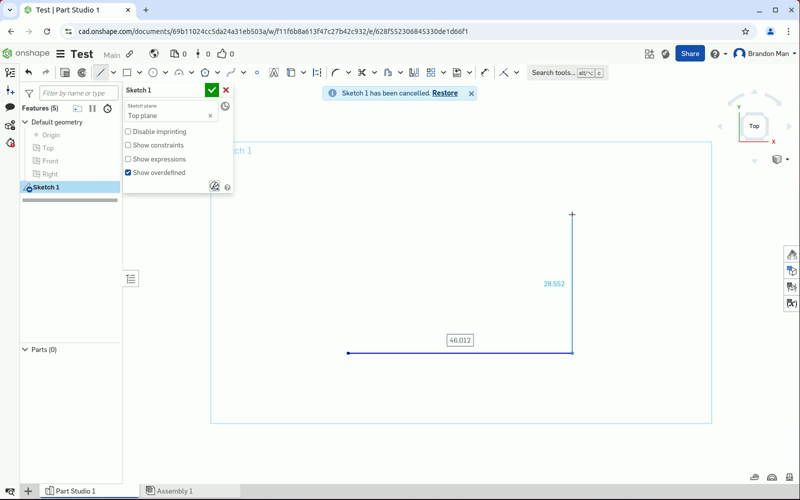
key_down(shift)
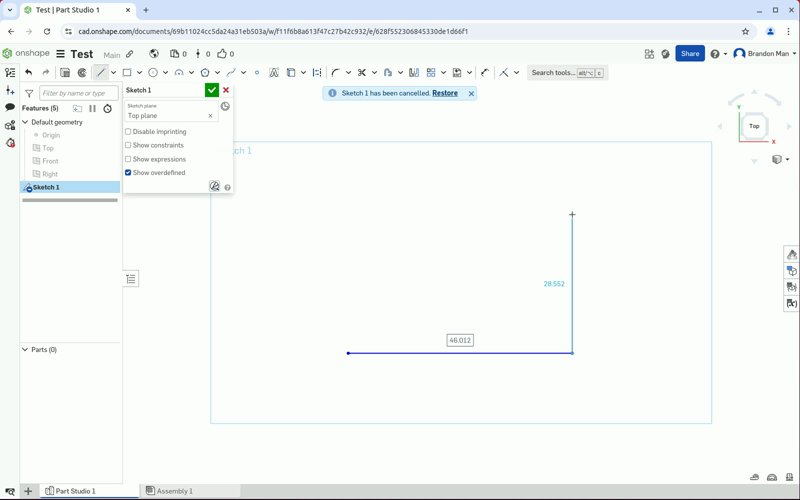
mouse_move(348, 214)
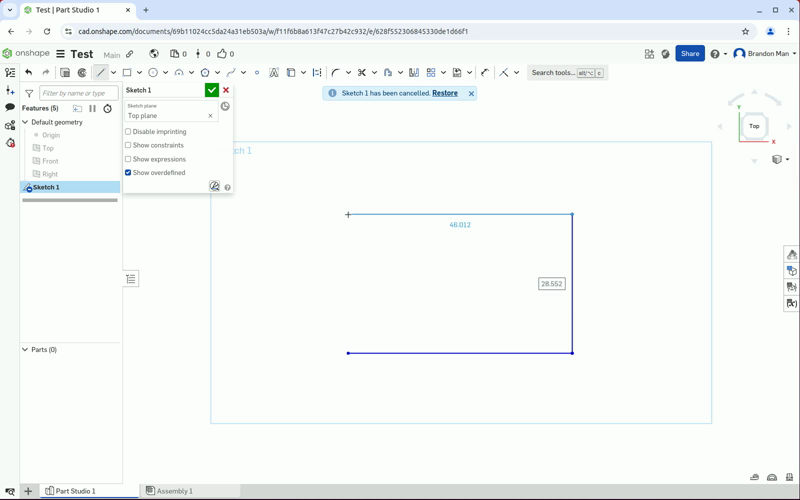
click(348, 214)
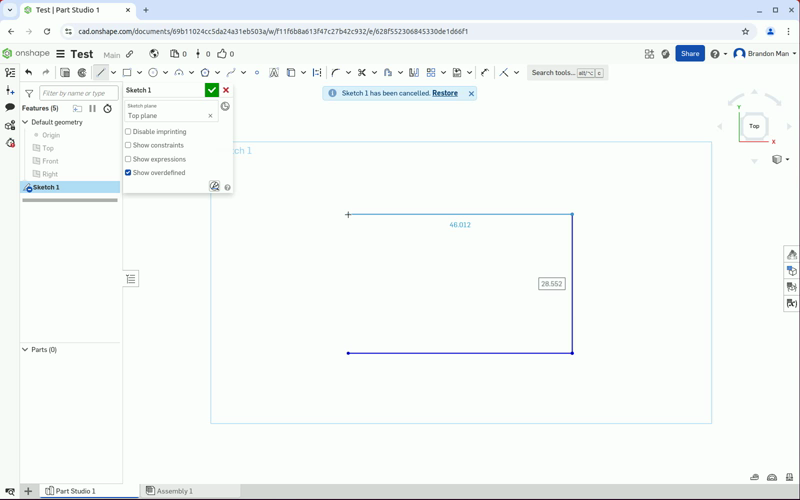
key_up(shift)
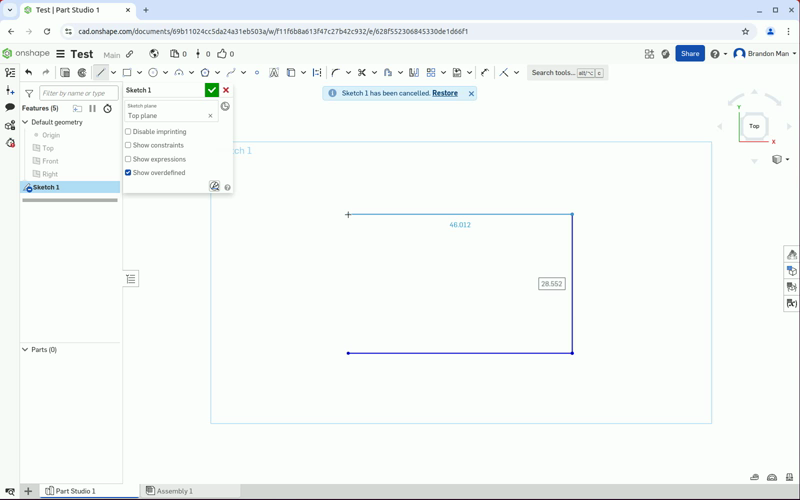
key_down(shift)
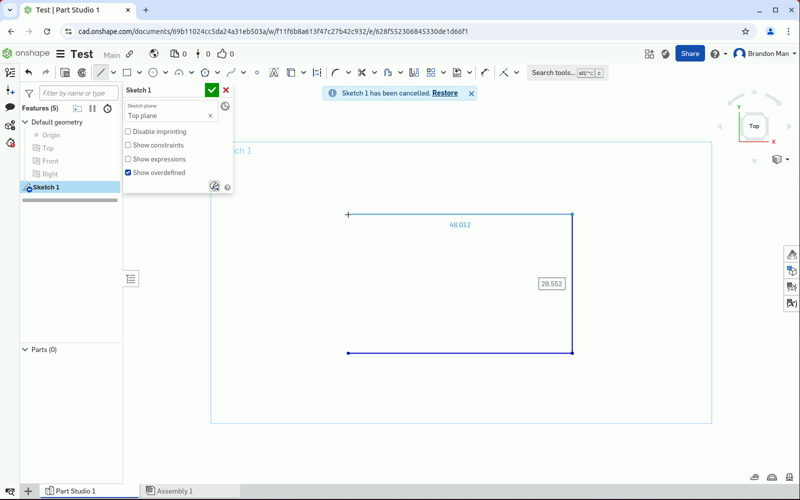
mouse_move(348, 353)
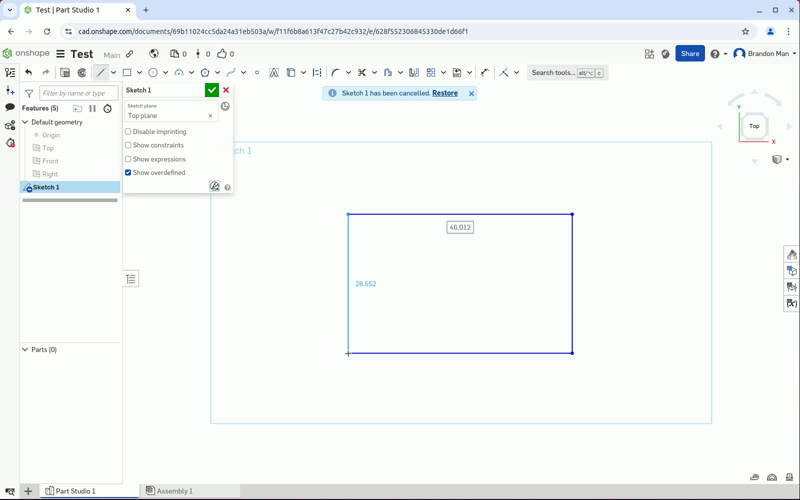
key_up(shift)
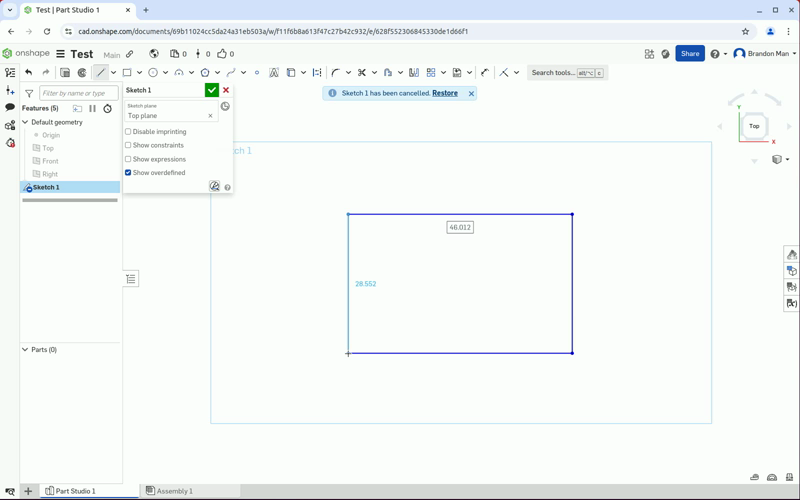
click(348, 353)
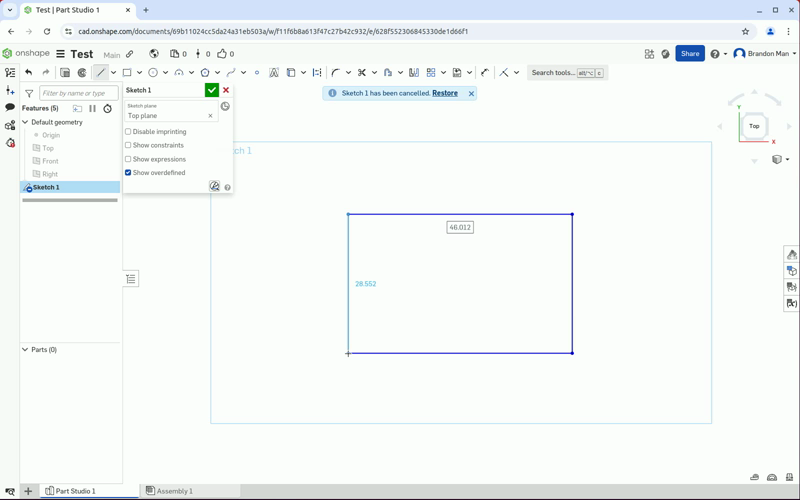
key(esc)
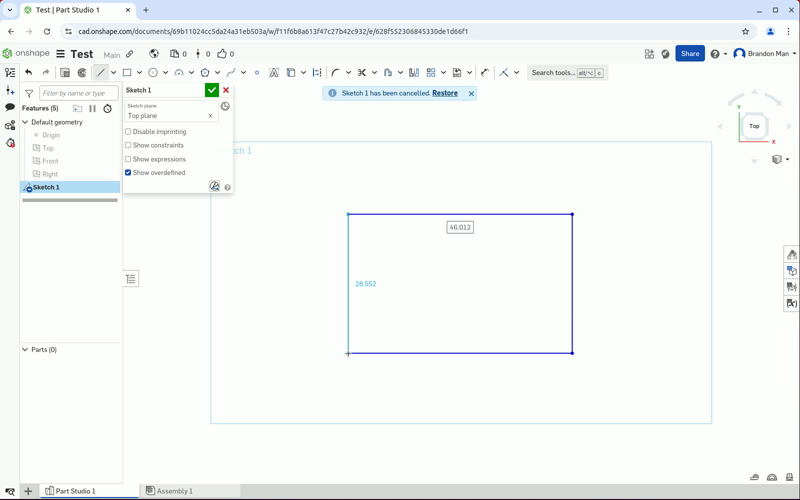
mouse_move(446, 287)
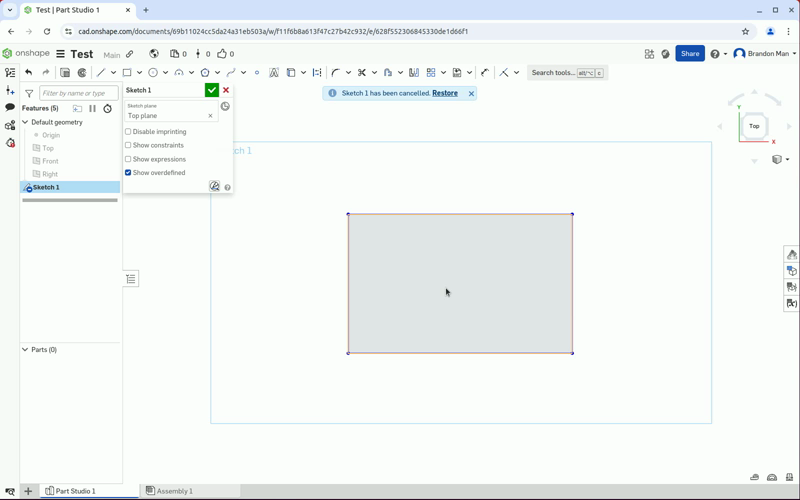
click(446, 287)
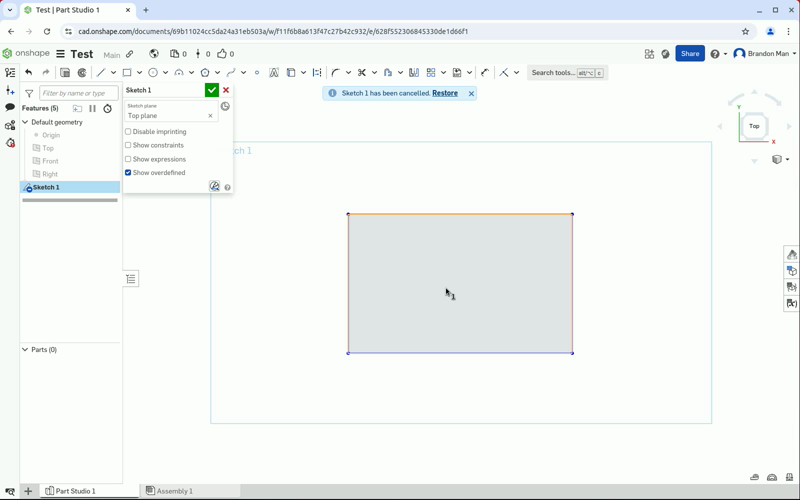
mouse_move(73, 352)
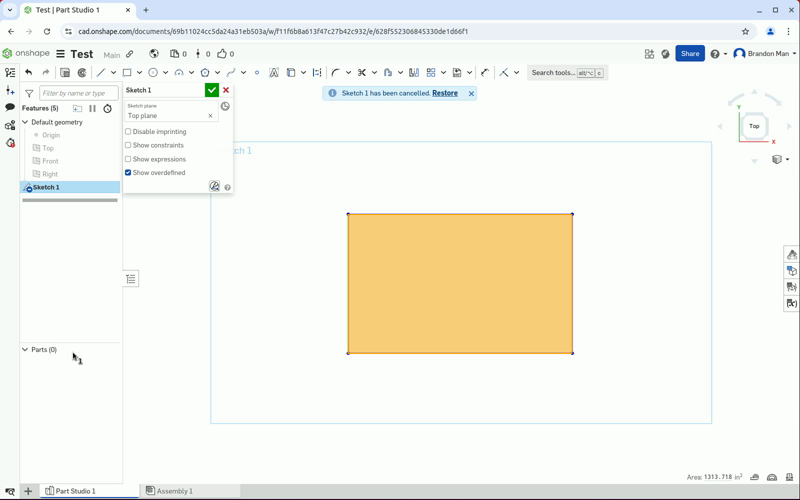
key(shift+y)
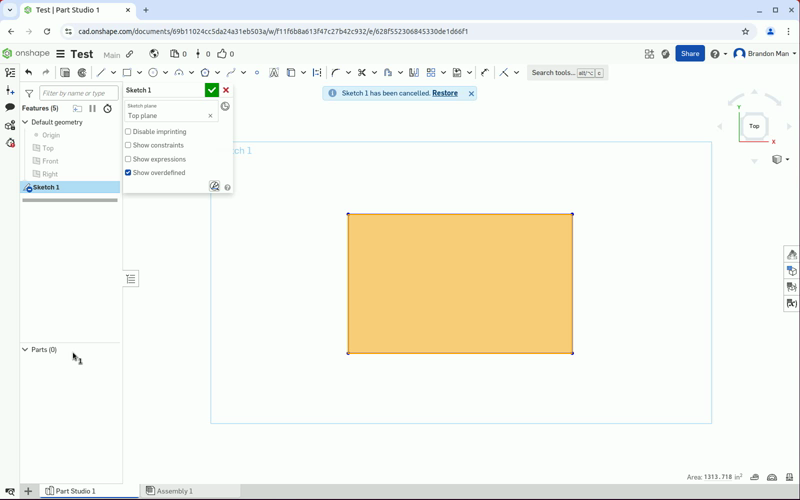
key(shift+e)
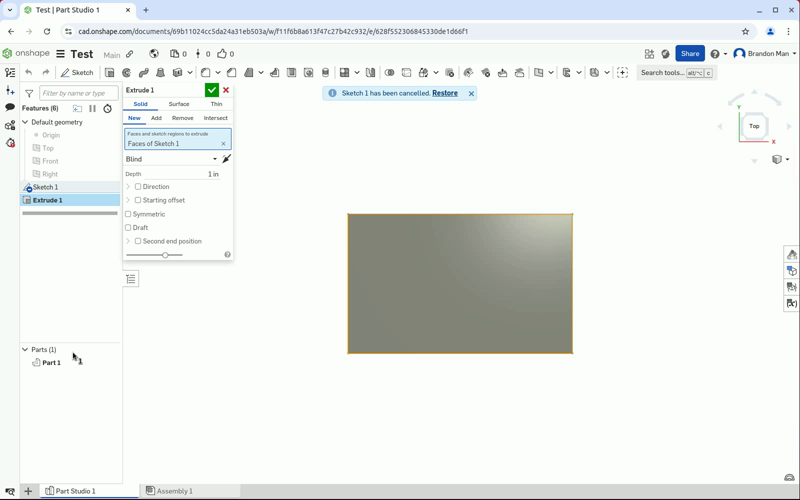
mouse_move(143, 106)
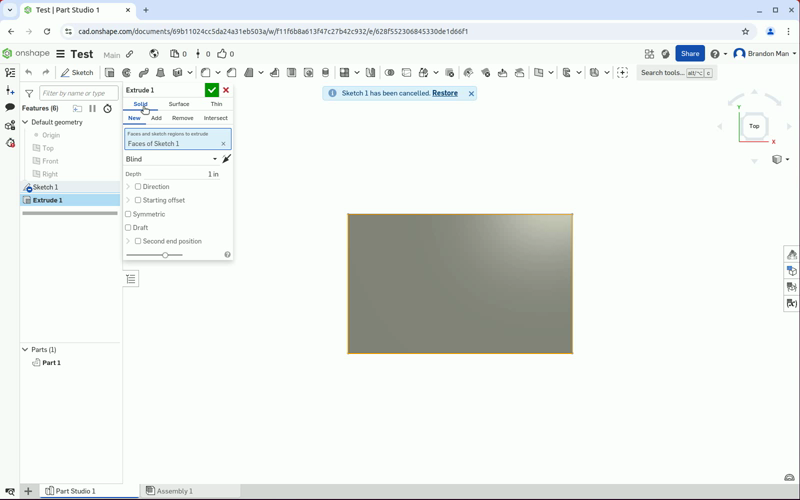
click(143, 106)
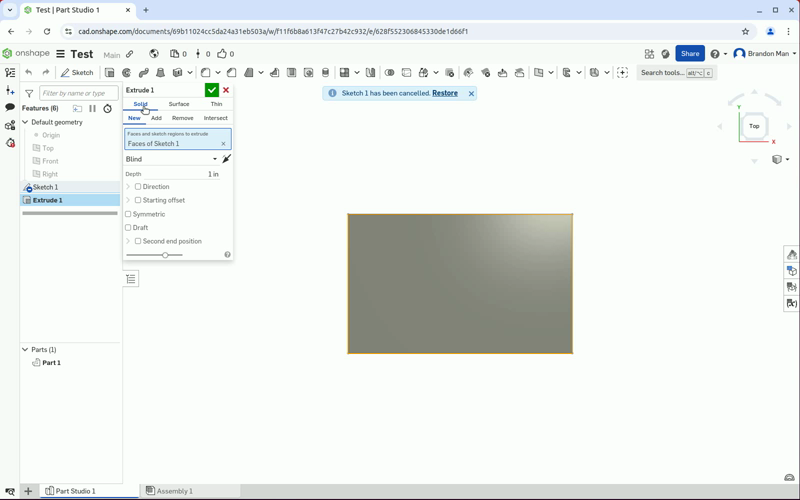
mouse_move(137, 120)
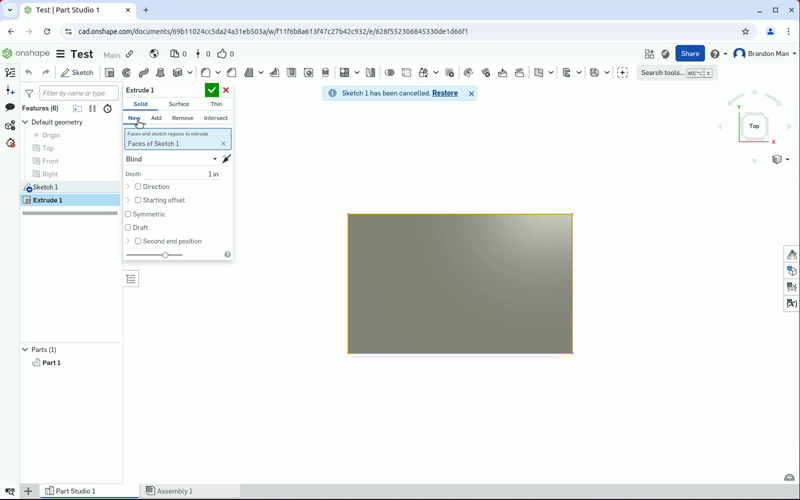
click(137, 120)
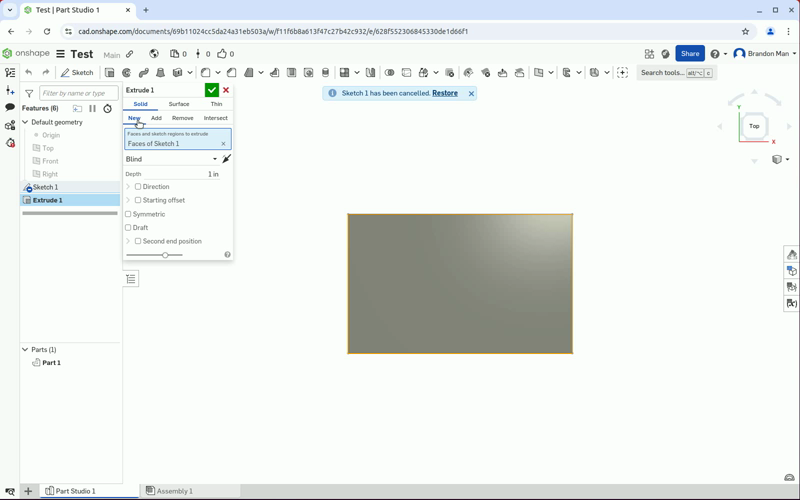
key(tab, 4)
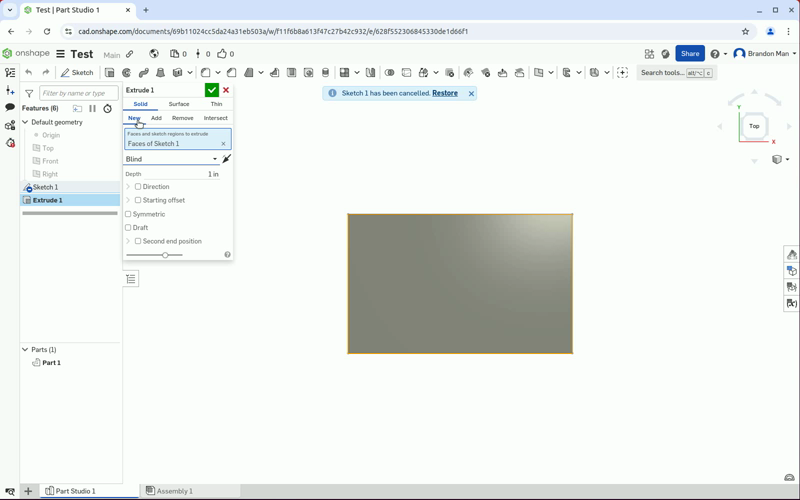
text(3.37)
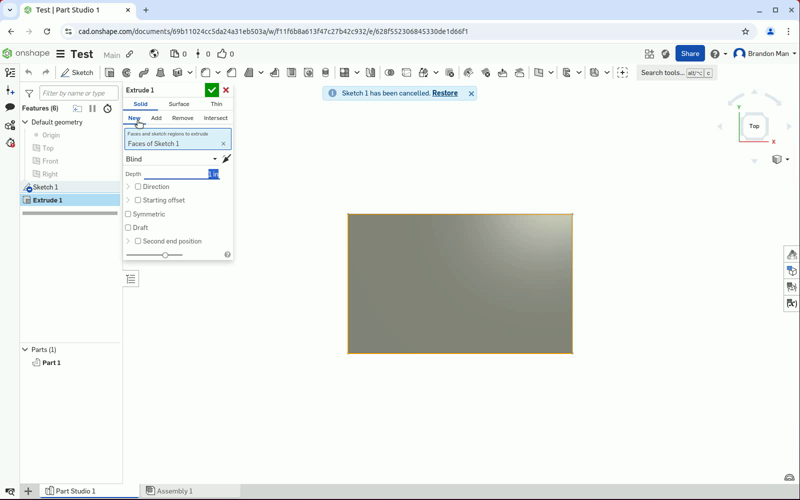
key(enter)
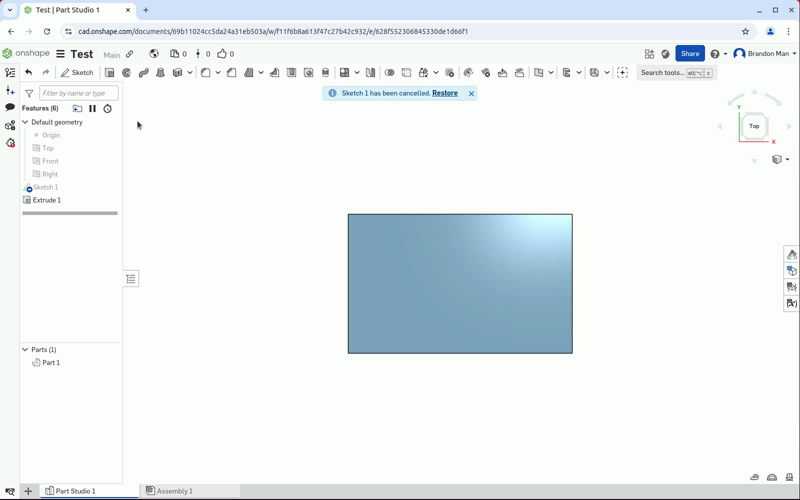
key(shift+h)
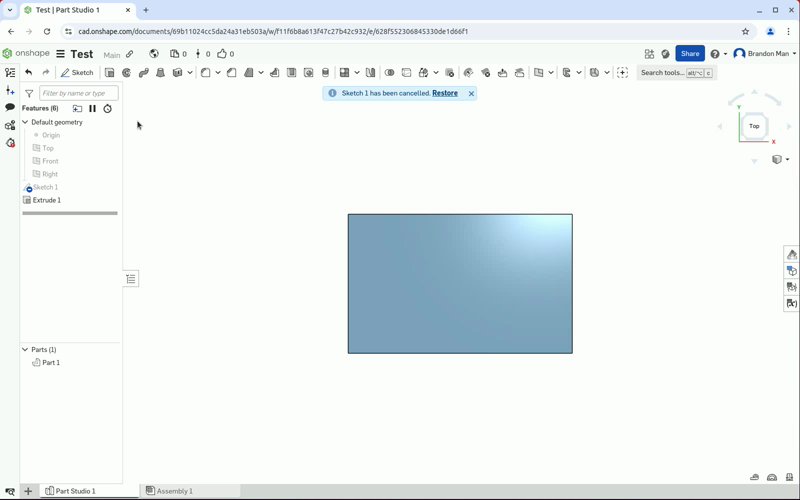
key(shift+h)
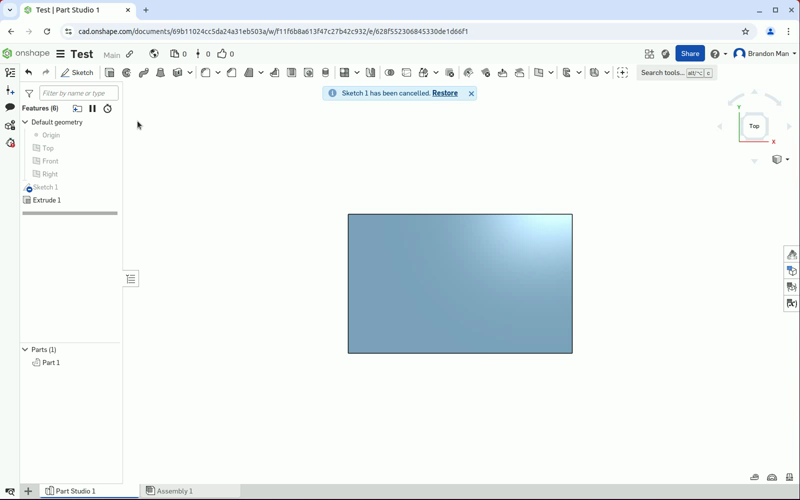
mouse_move(73, 189)
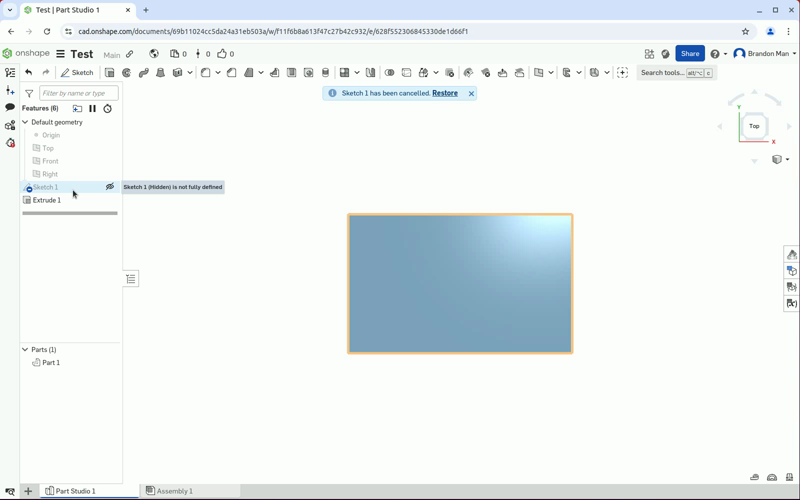
click(73, 189)
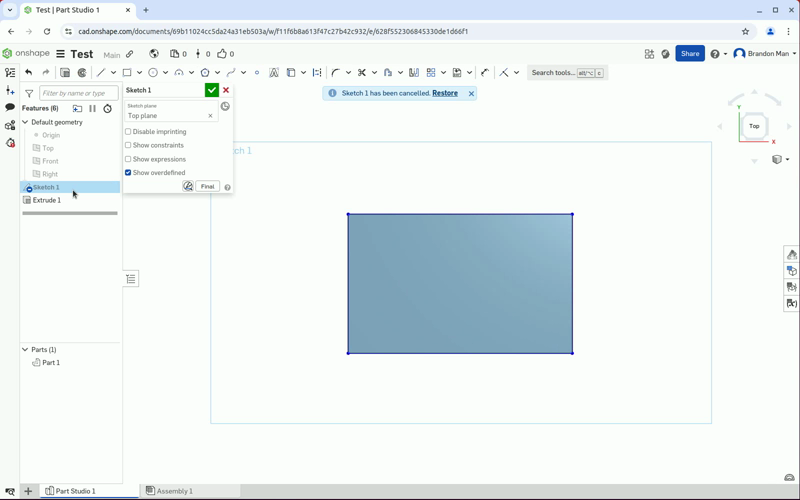
mouse_move(229, 92)
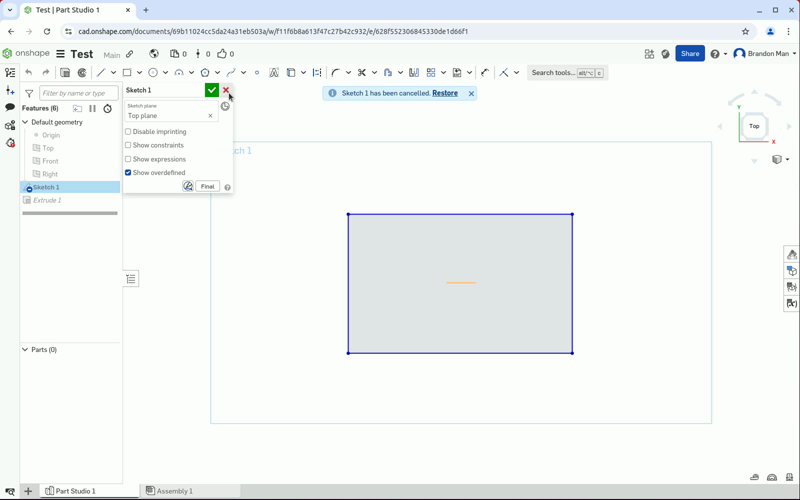
click(229, 92)
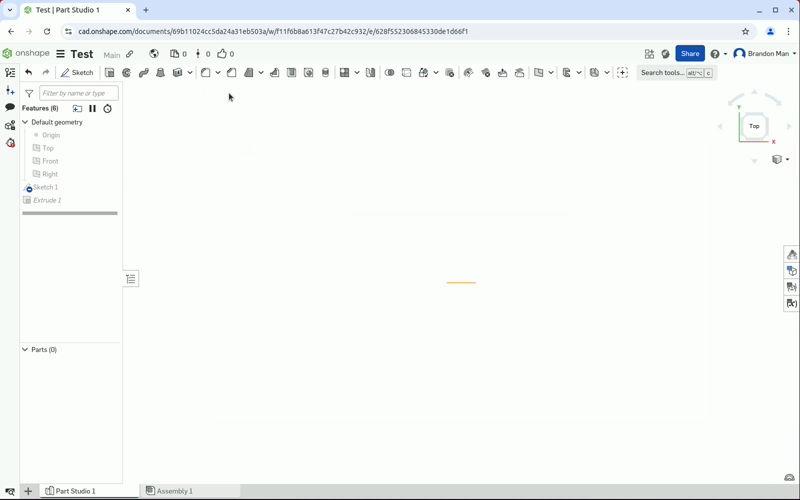
mouse_move(541, 75)
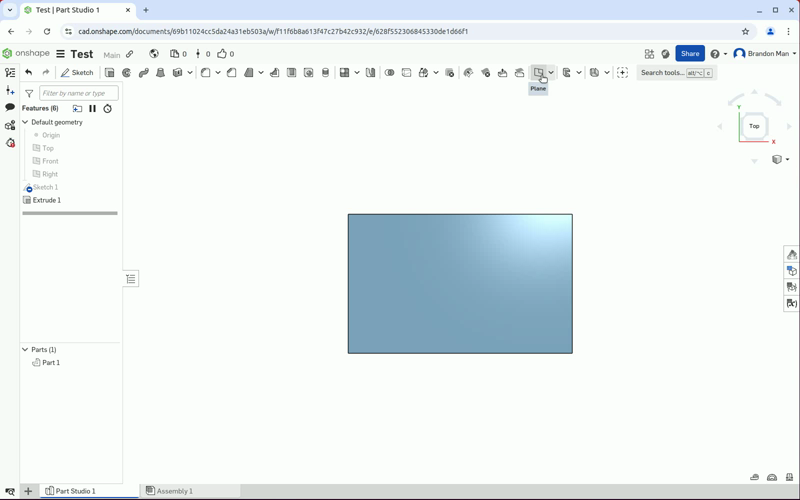
click(541, 75)
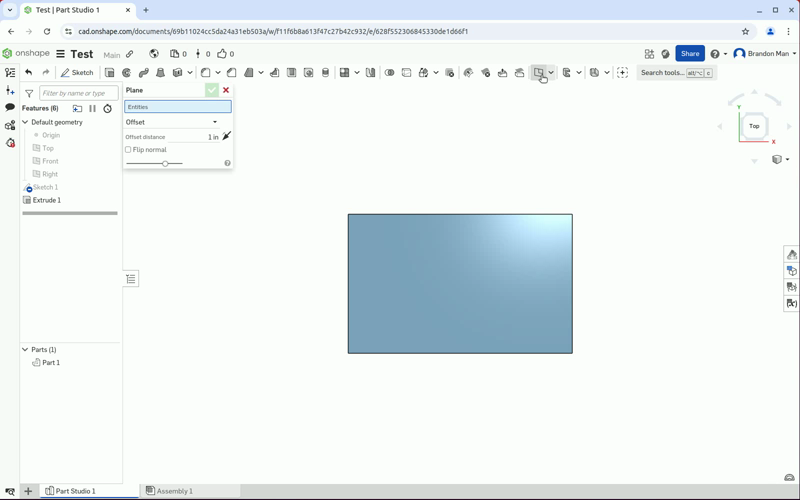
mouse_move(73, 150)
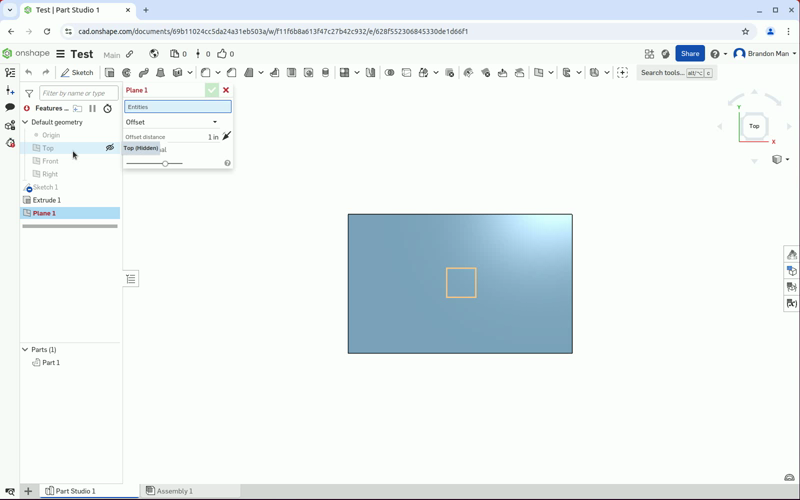
click(73, 150)
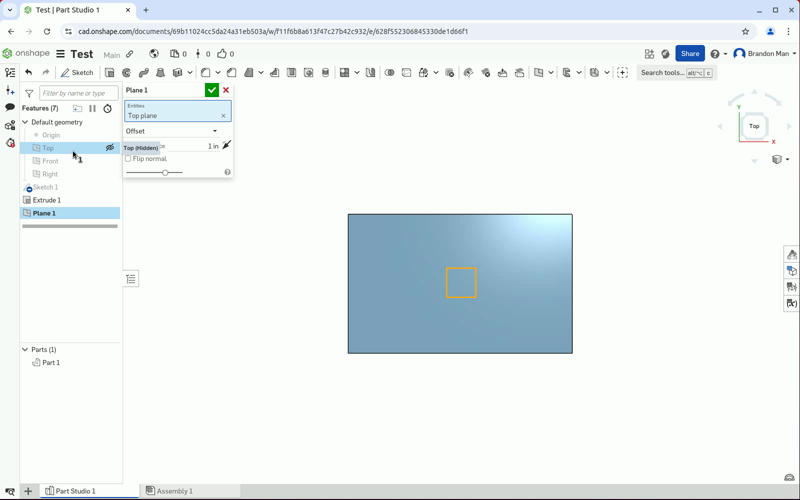
key(tab, 2)
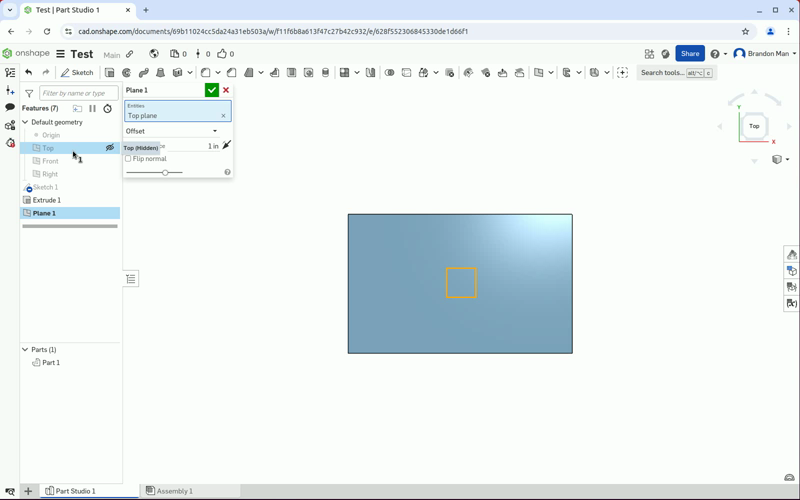
text(3.358)
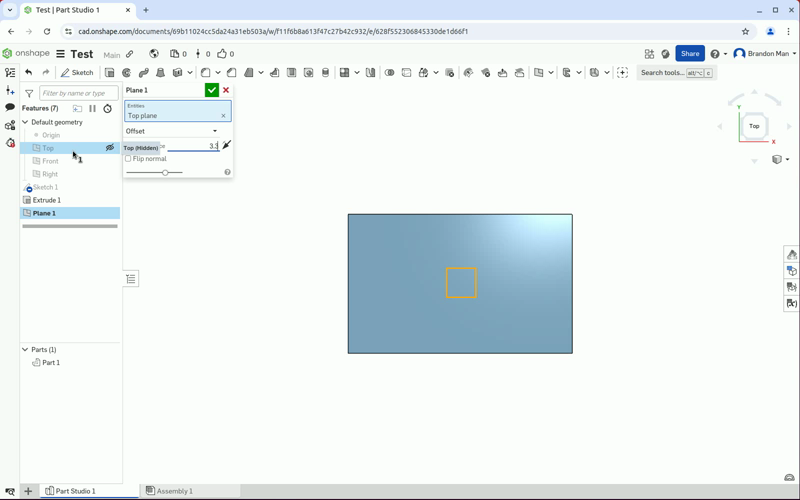
key(enter, 2)
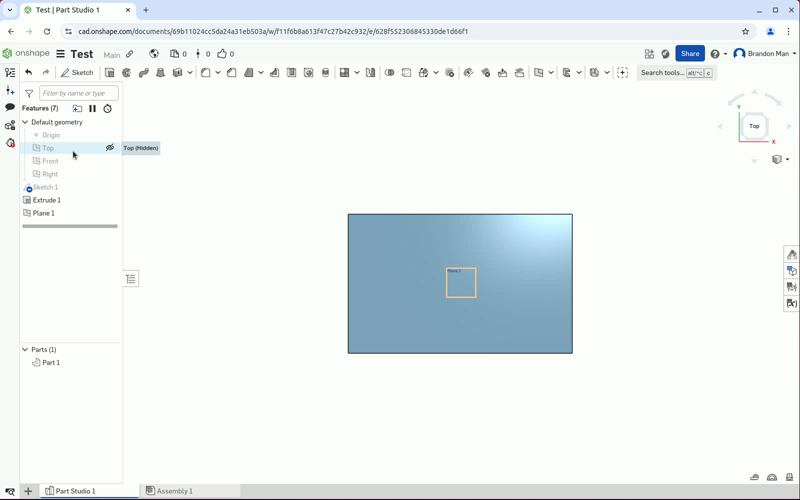
key(shift+s)
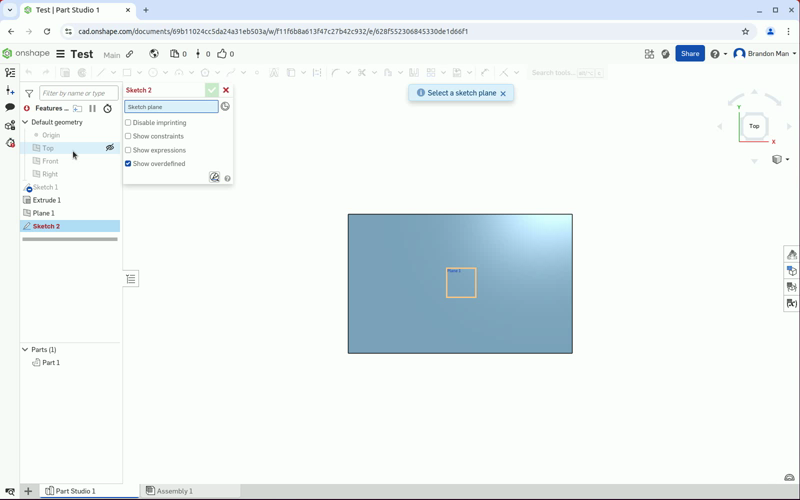
mouse_move(73, 215)
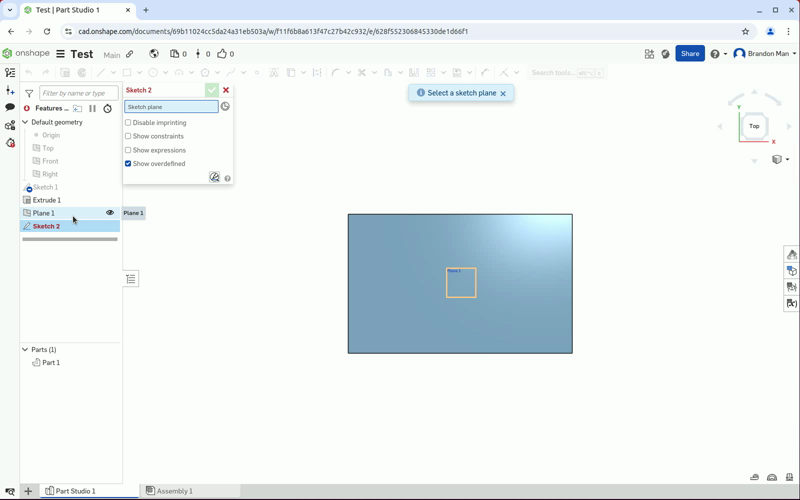
click(73, 215)
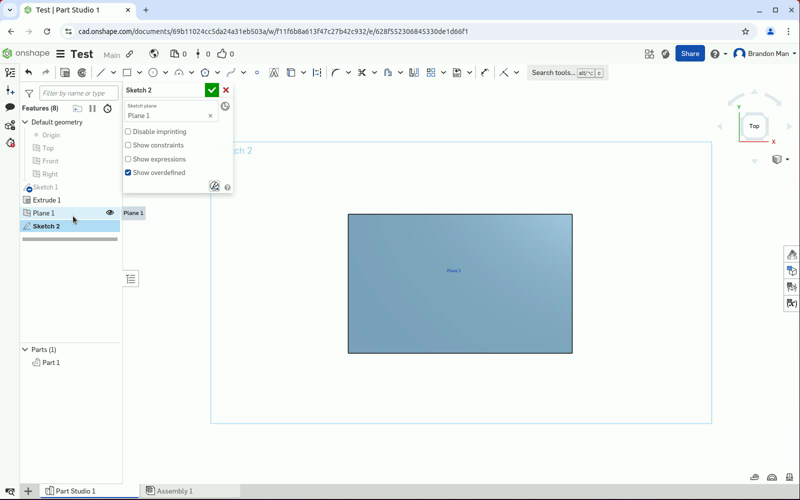
mouse_move(73, 352)
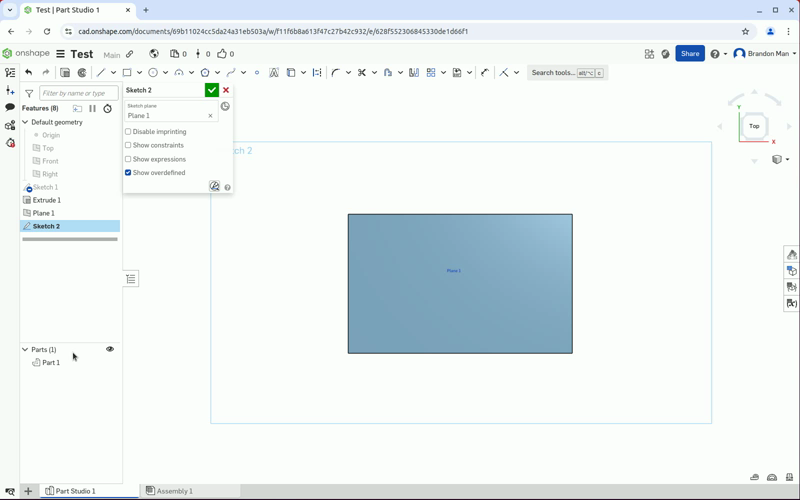
key(y)
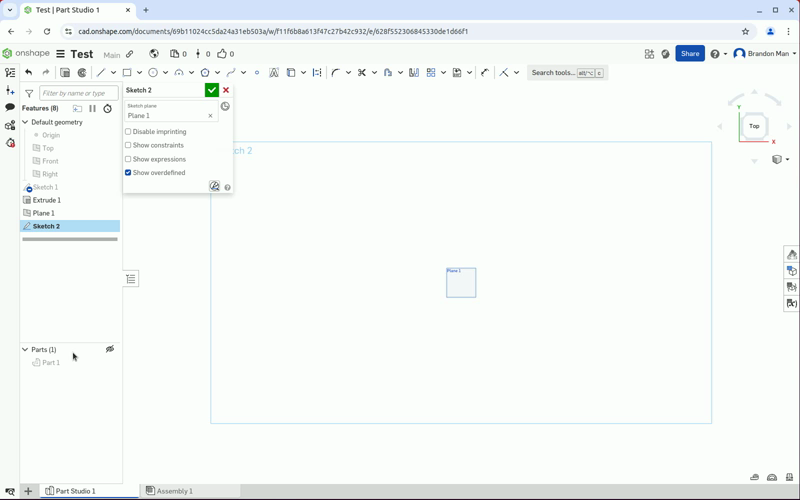
key(l)
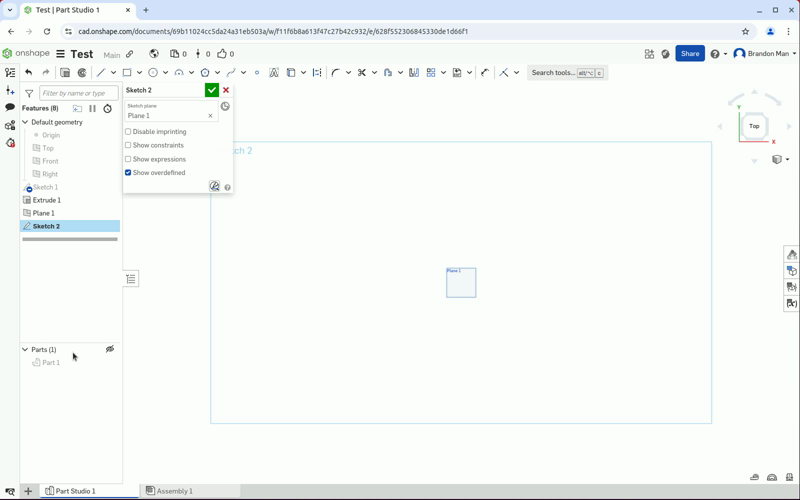
key_down(shift)
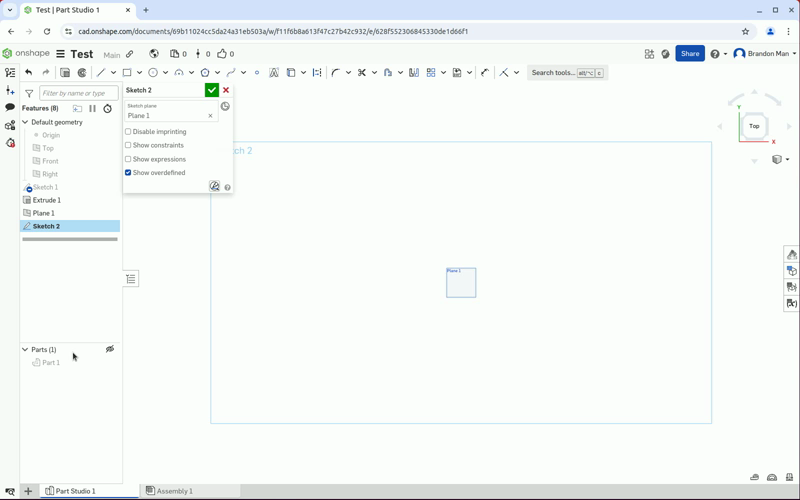
mouse_move(359, 341)
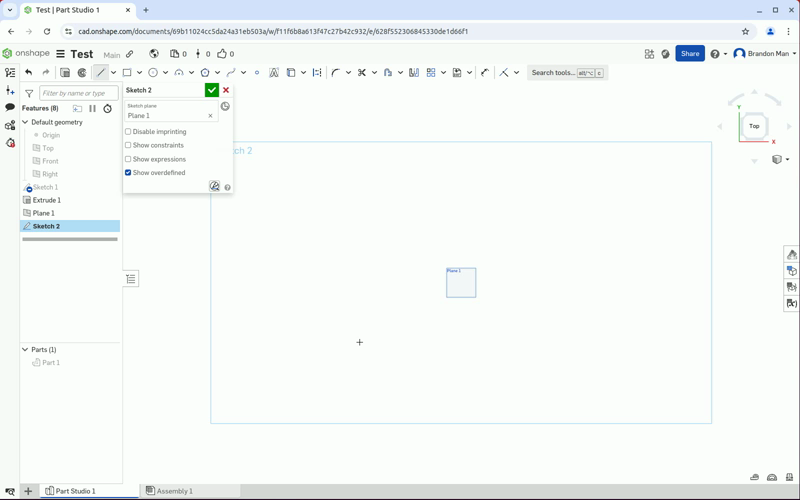
click(359, 341)
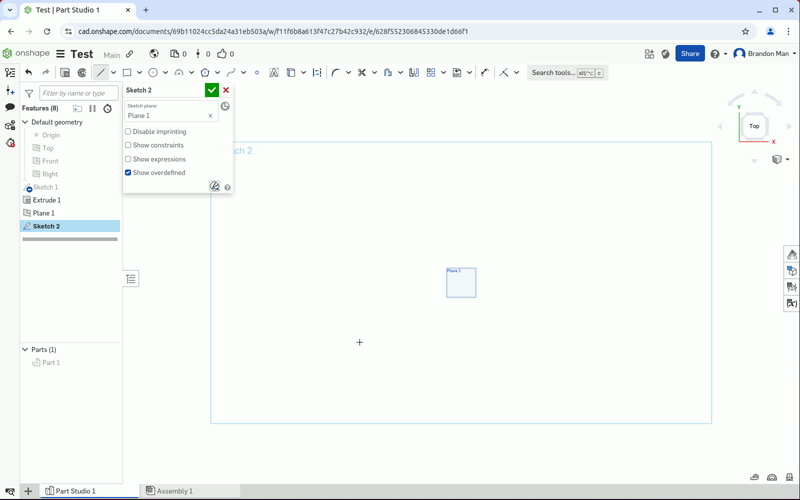
key_up(shift)
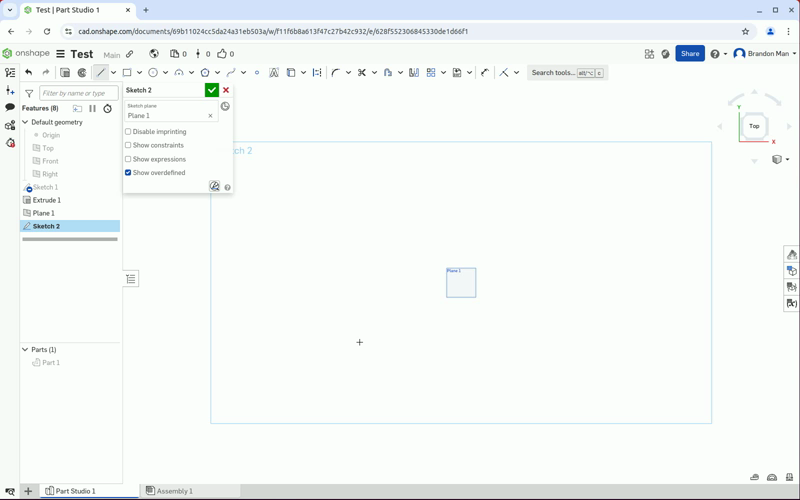
key_down(shift)
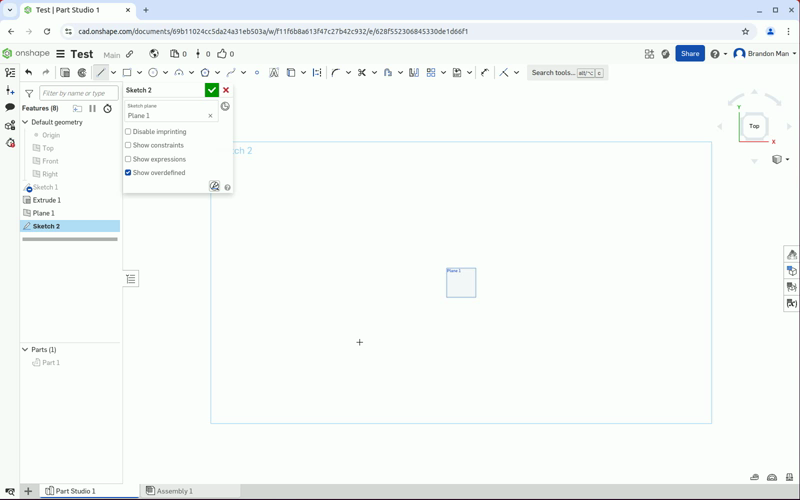
mouse_move(561, 341)
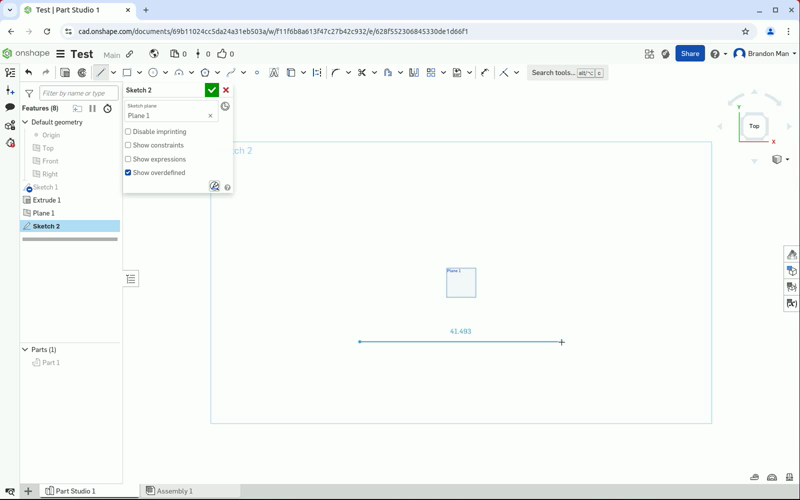
click(561, 341)
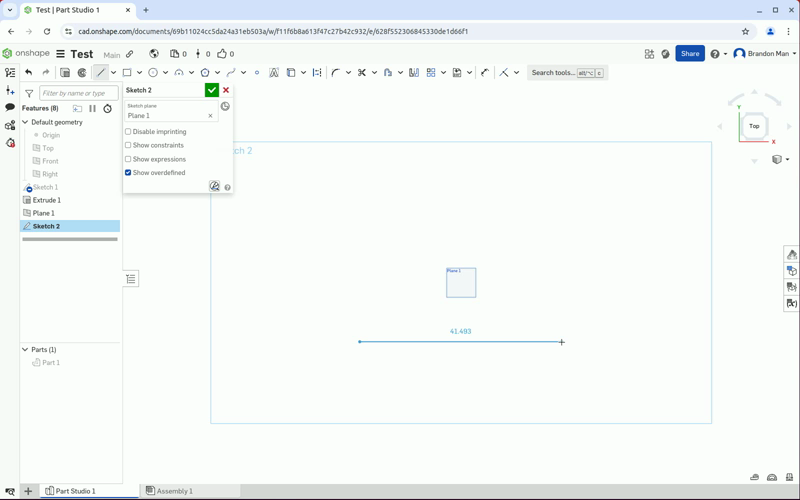
key_up(shift)
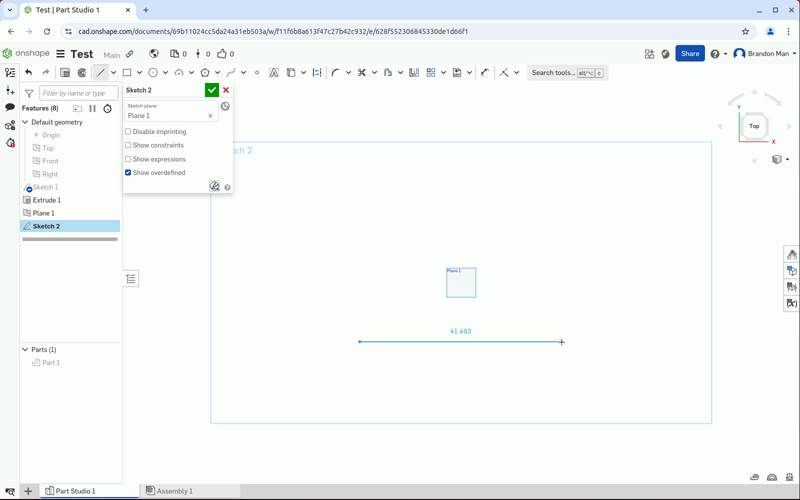
key_down(shift)
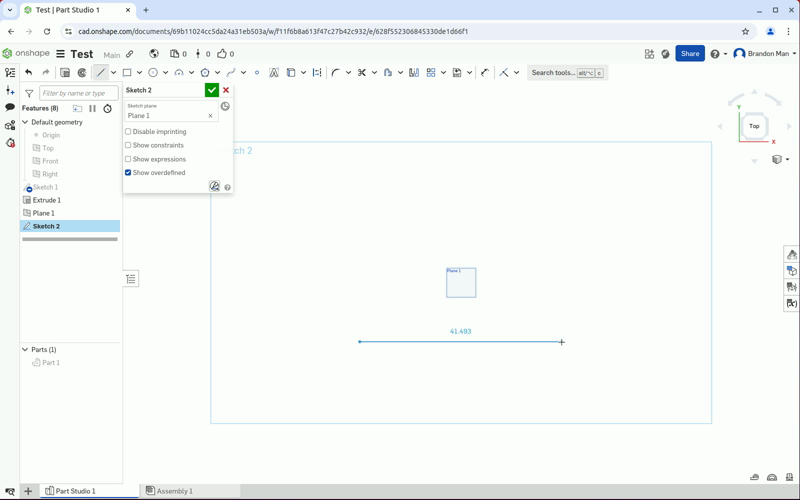
mouse_move(561, 224)
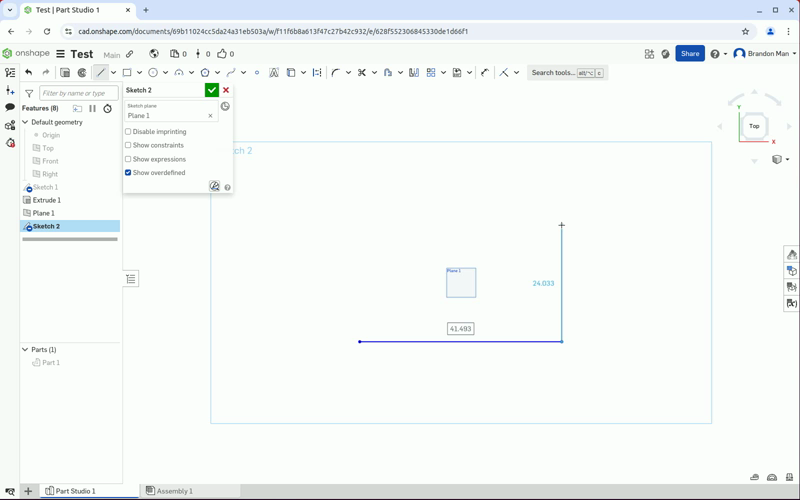
click(561, 224)
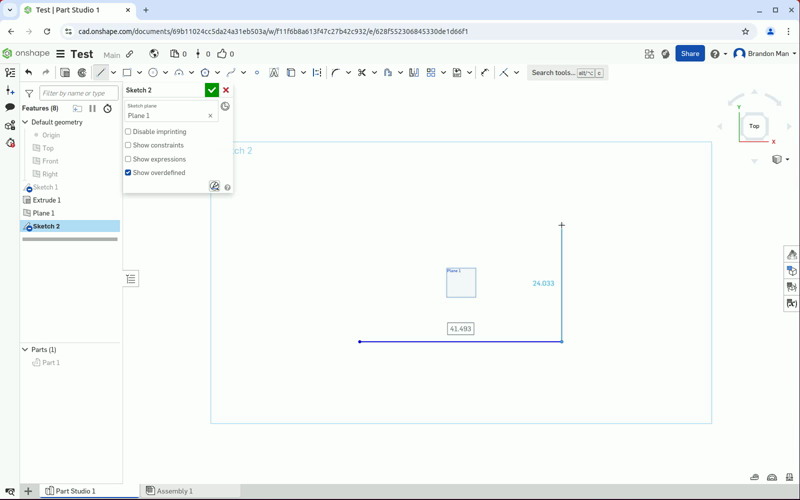
key_up(shift)
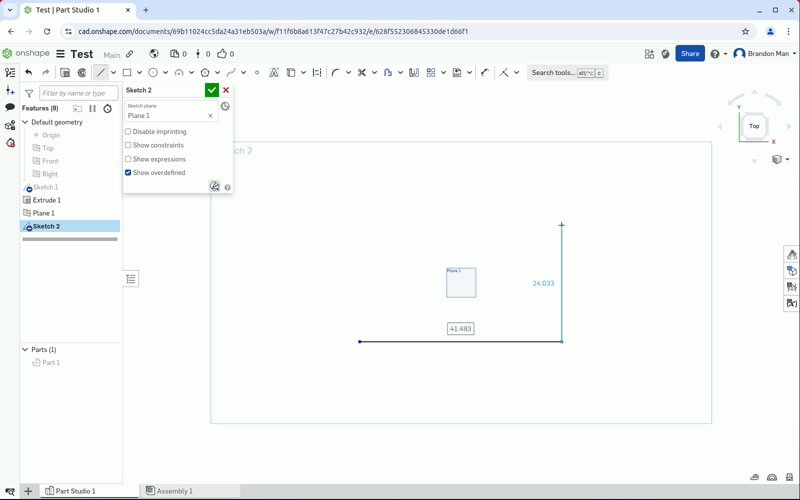
key_down(shift)
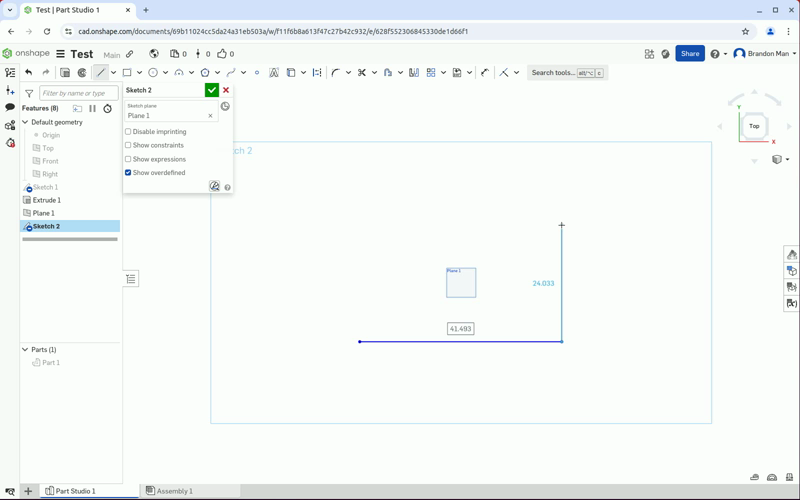
mouse_move(359, 224)
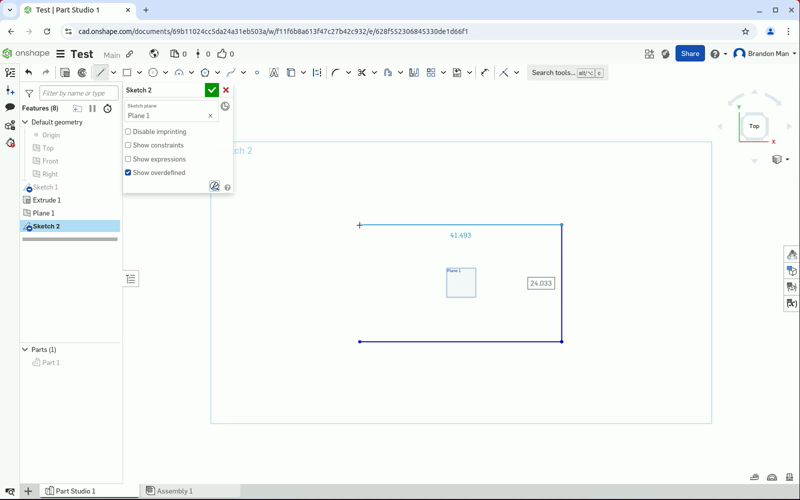
click(359, 224)
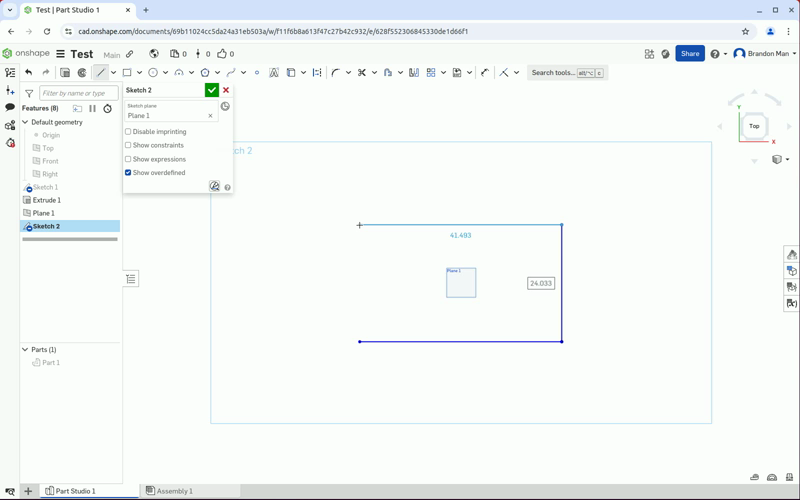
key_up(shift)
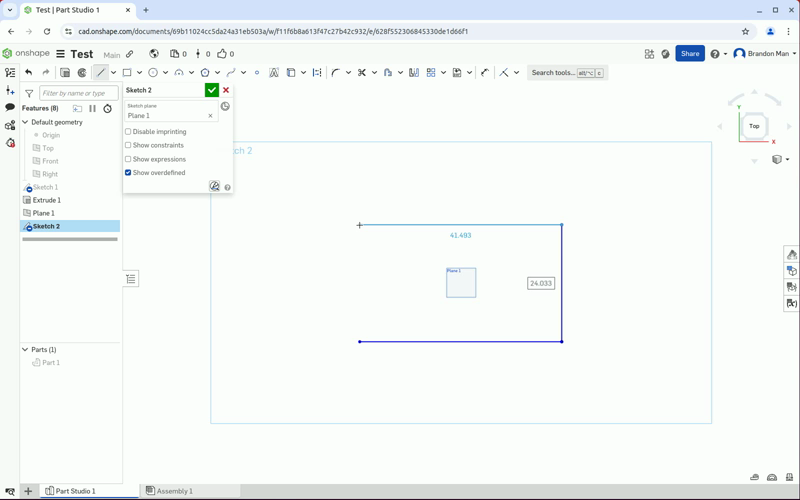
key_down(shift)
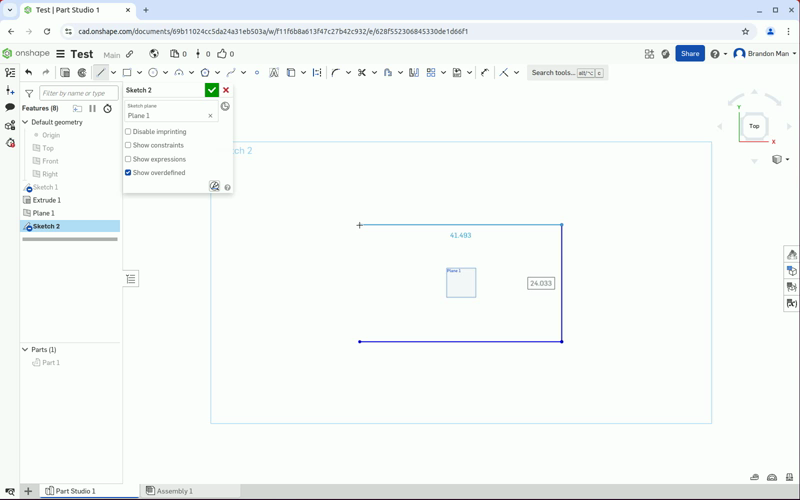
mouse_move(359, 341)
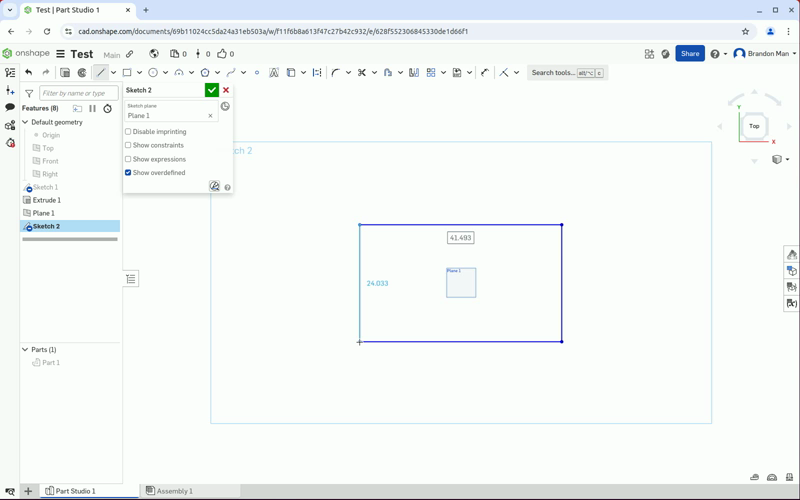
key_up(shift)
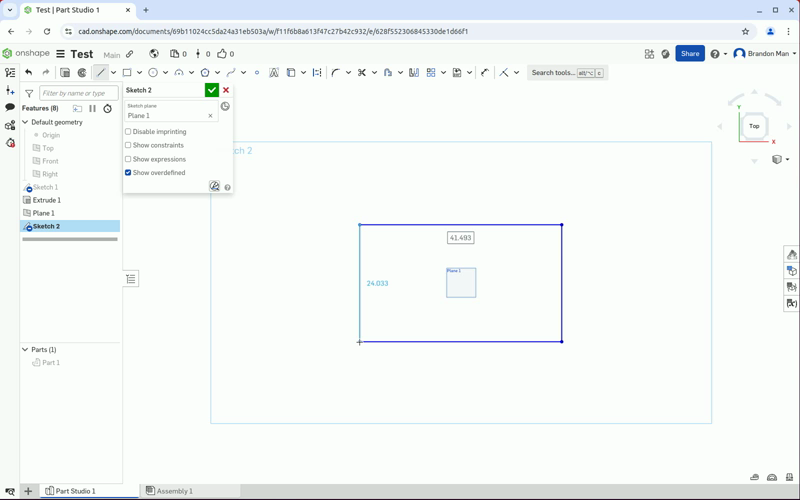
click(359, 341)
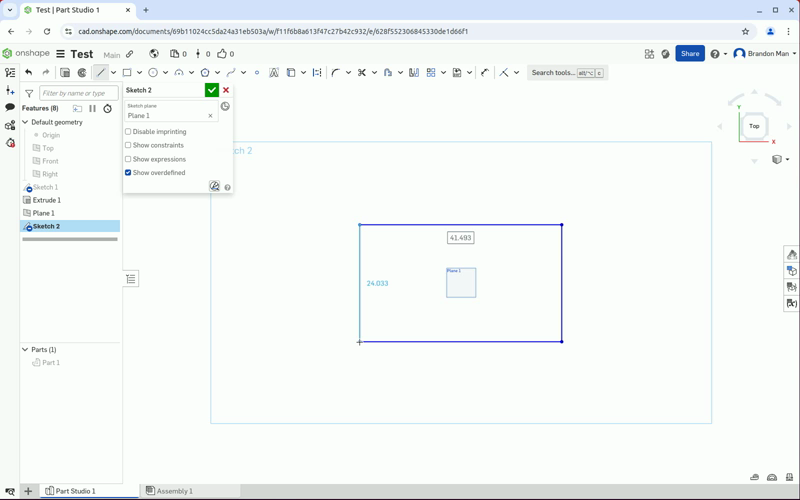
key(esc)
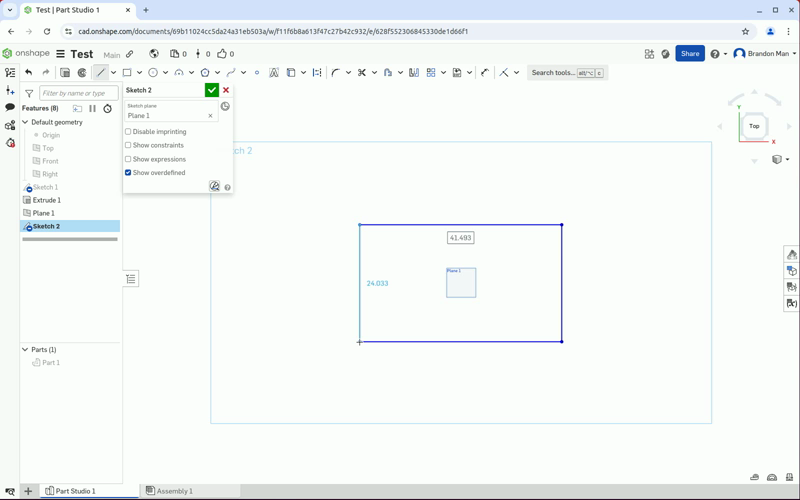
mouse_move(476, 315)
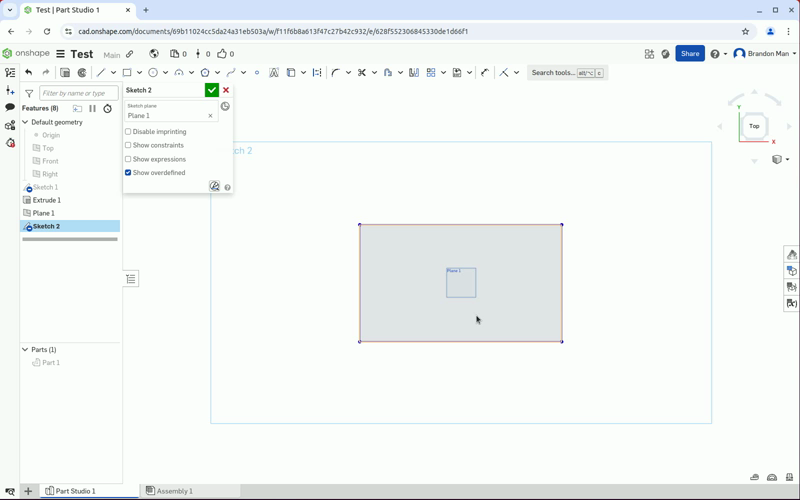
click(476, 315)
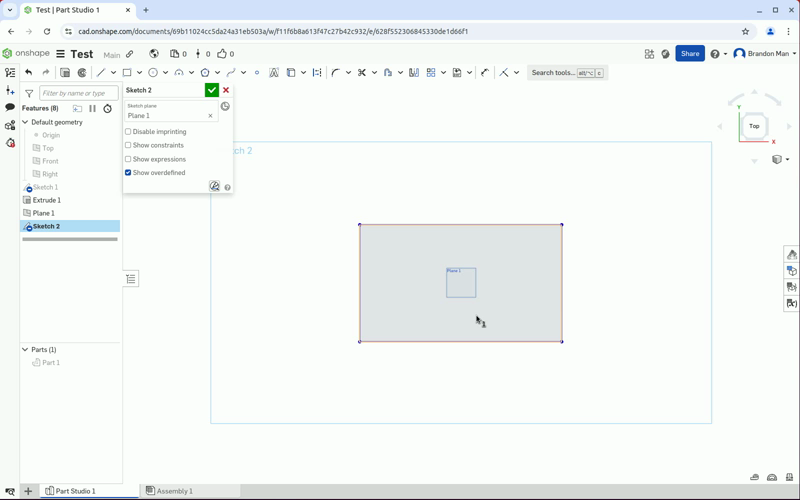
mouse_move(73, 352)
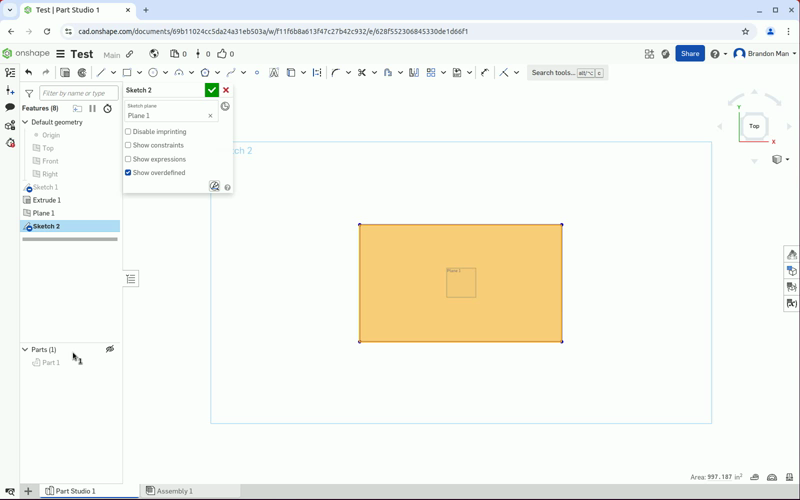
key(shift+y)
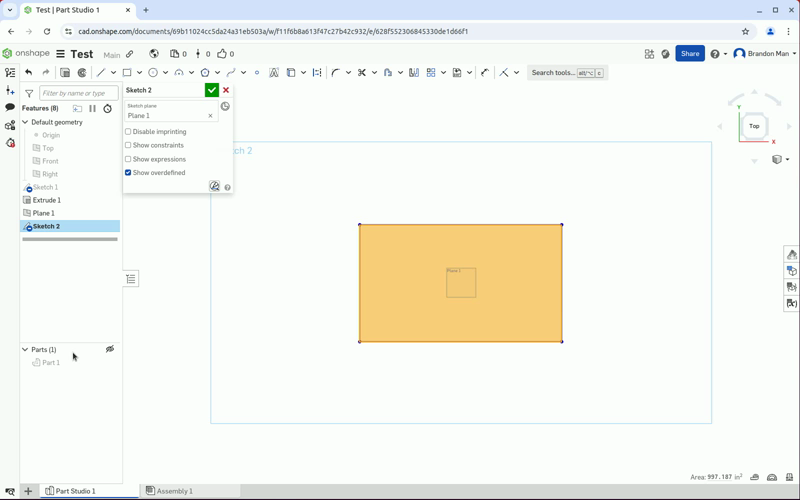
key(shift+e)
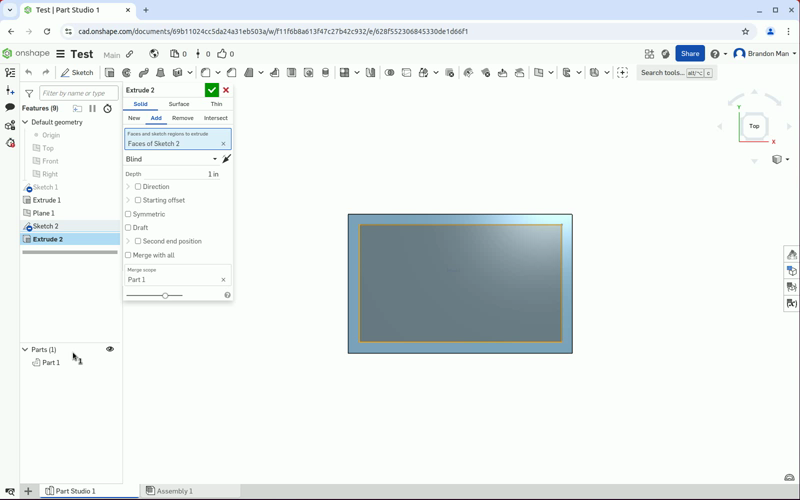
mouse_move(143, 106)
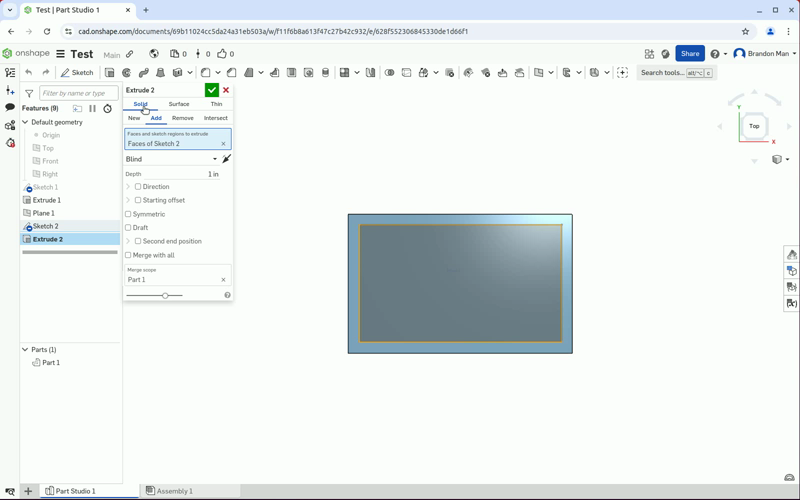
click(143, 106)
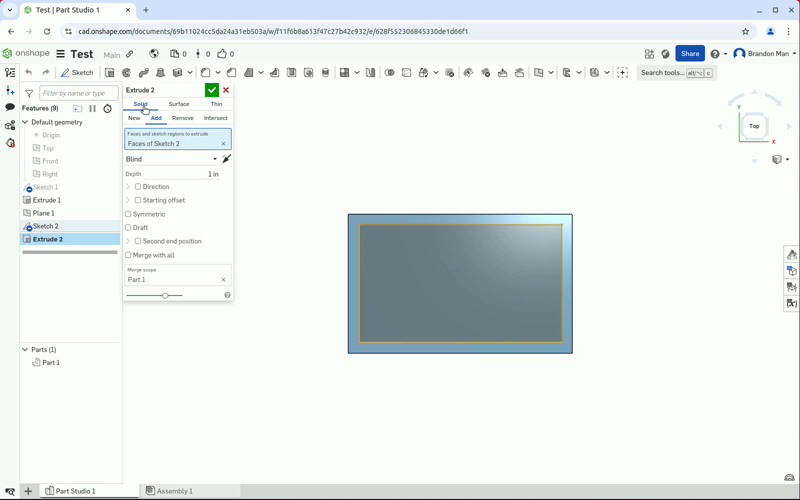
mouse_move(186, 120)
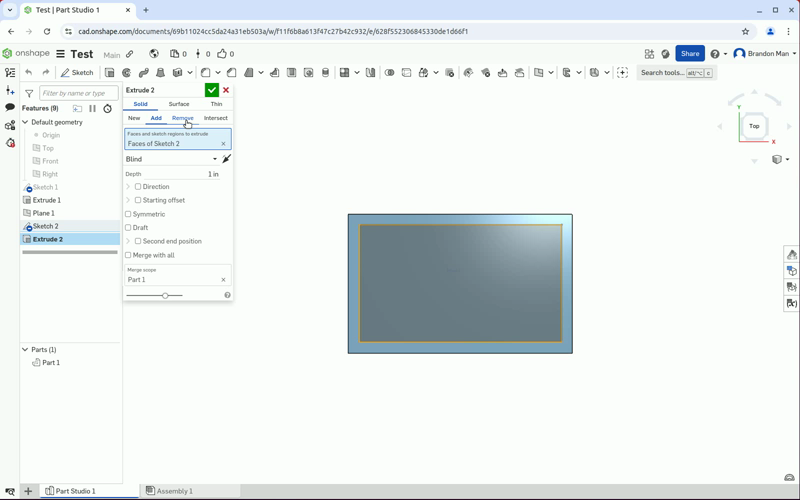
click(186, 120)
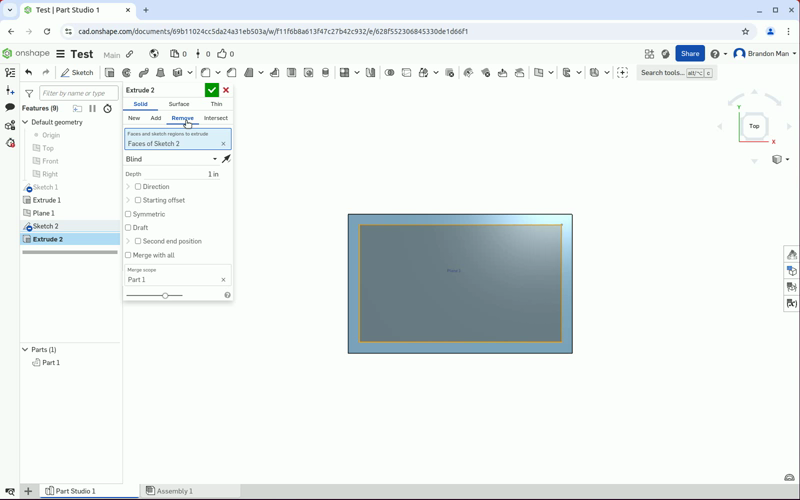
key(tab, 4)
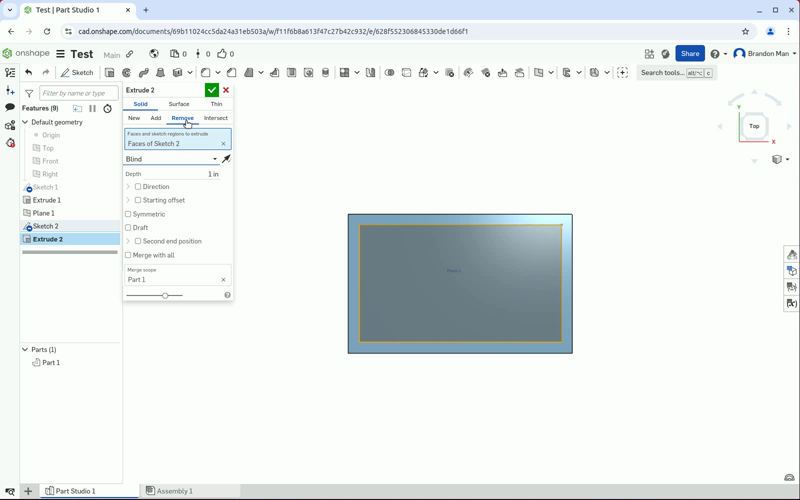
text(1.685)
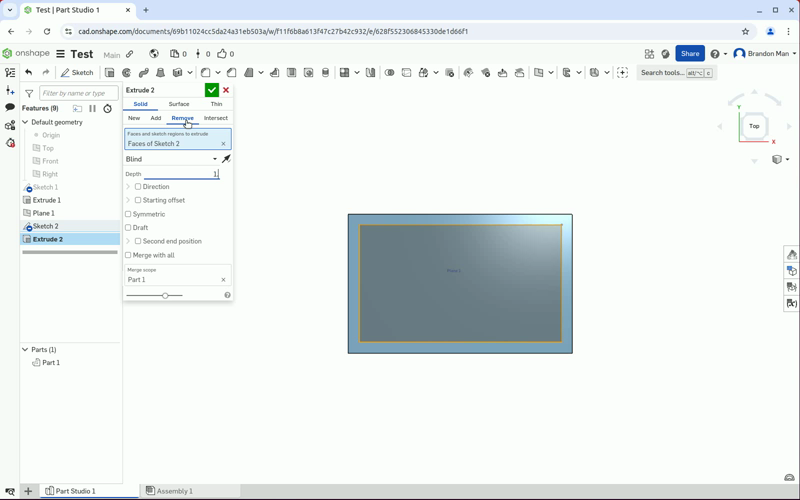
key(tab, 6)
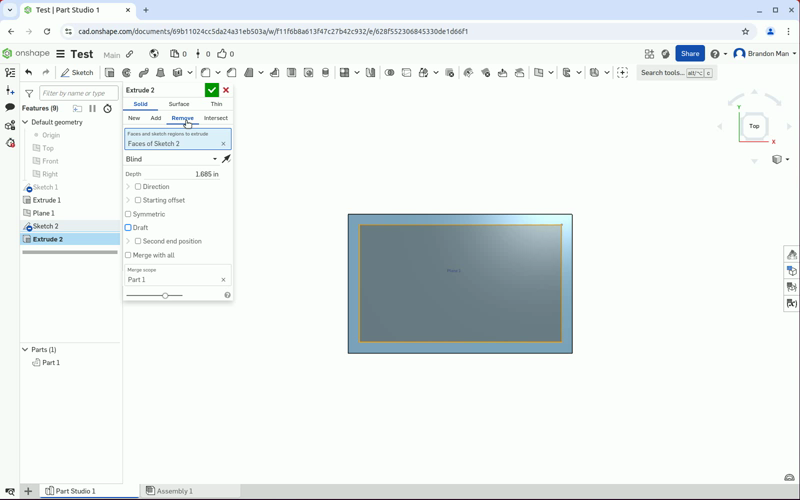
key(space)
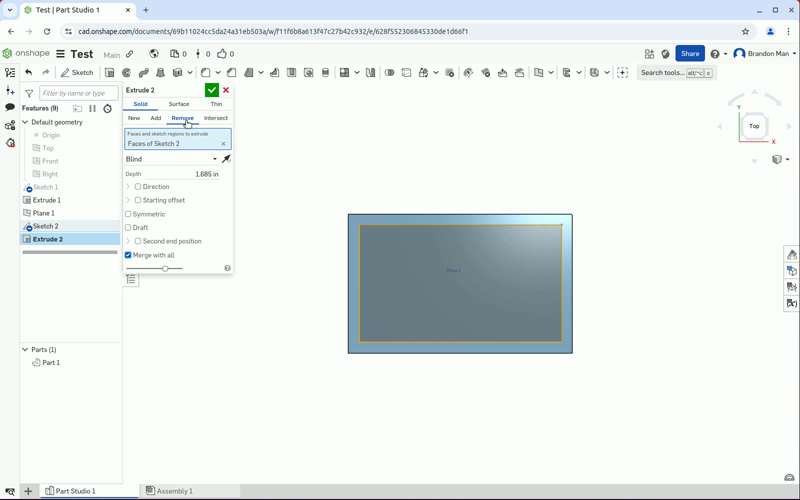
key(enter)
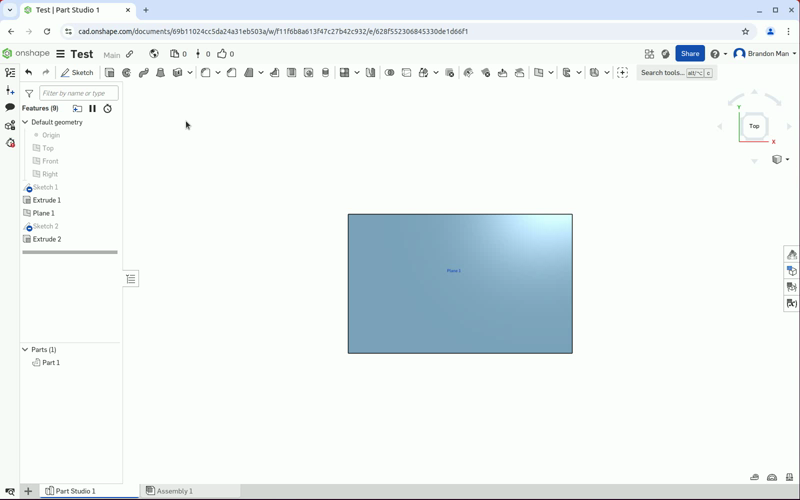
key(shift+h)
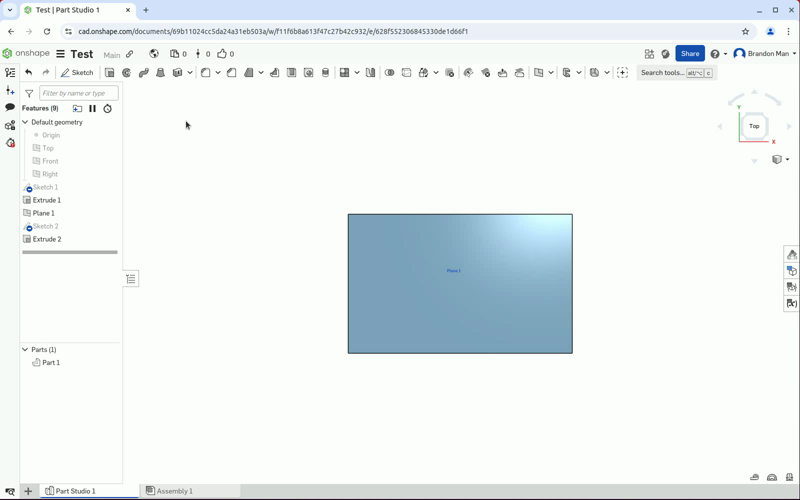
key(shift+h)
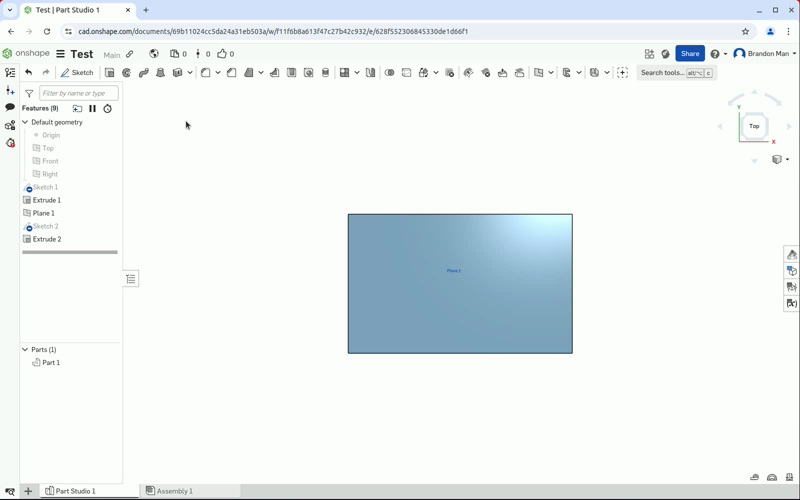
mouse_move(73, 189)
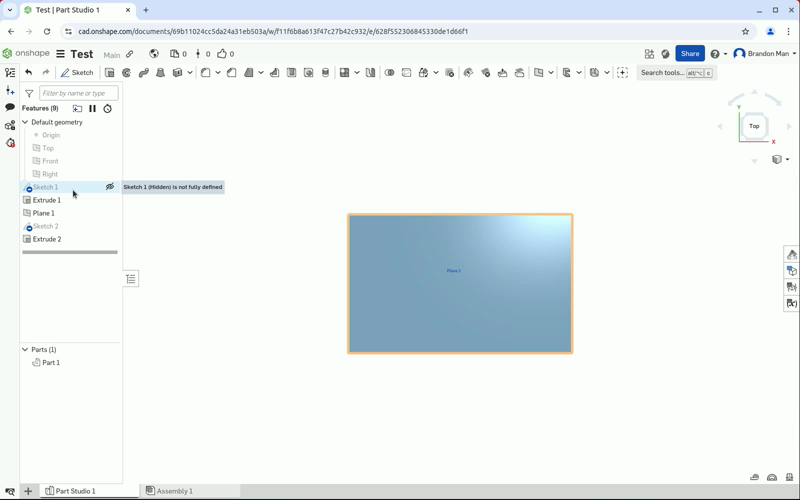
click(73, 189)
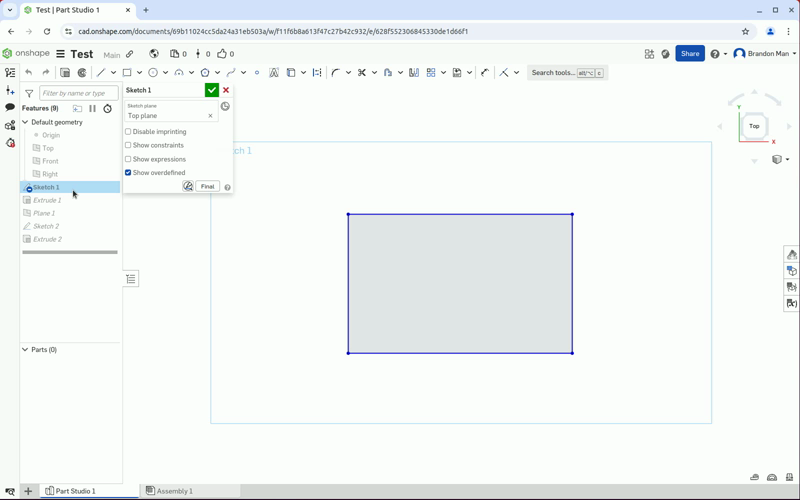
mouse_move(229, 92)
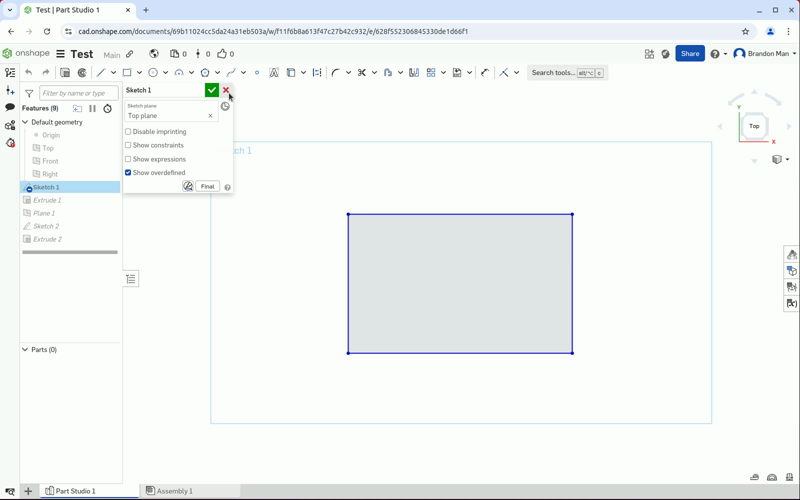
click(229, 92)
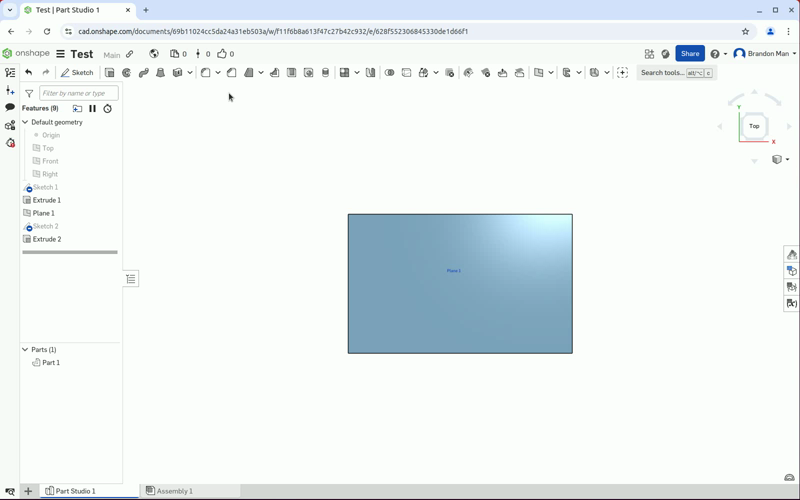
mouse_move(541, 75)
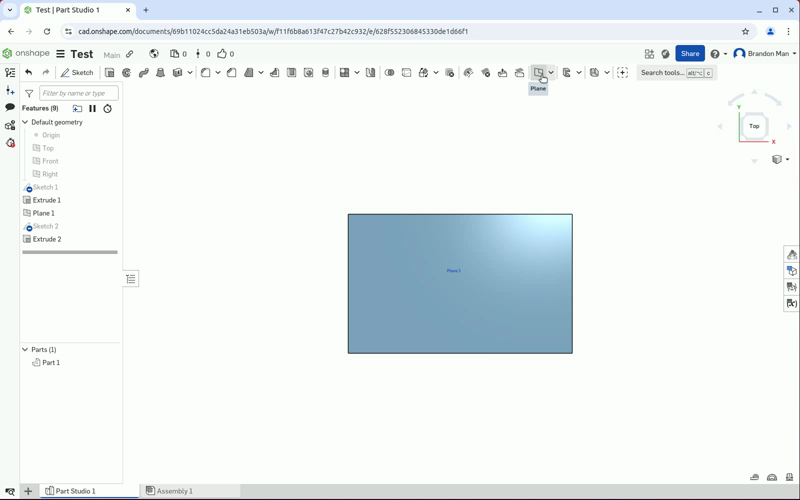
click(541, 75)
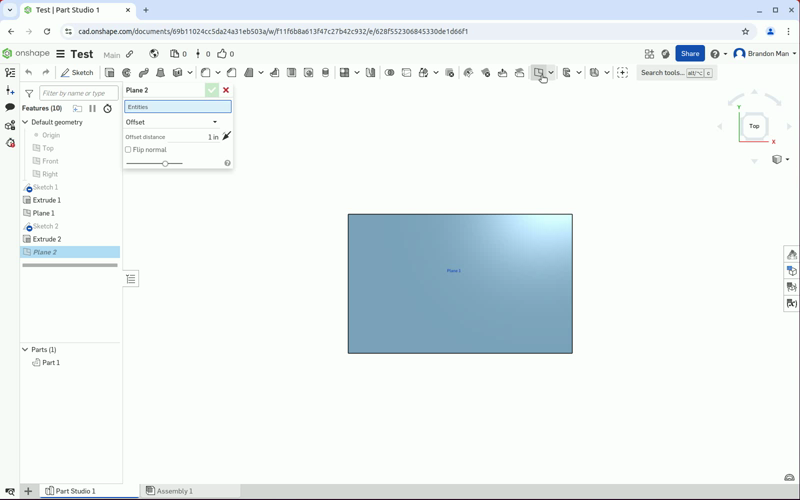
mouse_move(73, 150)
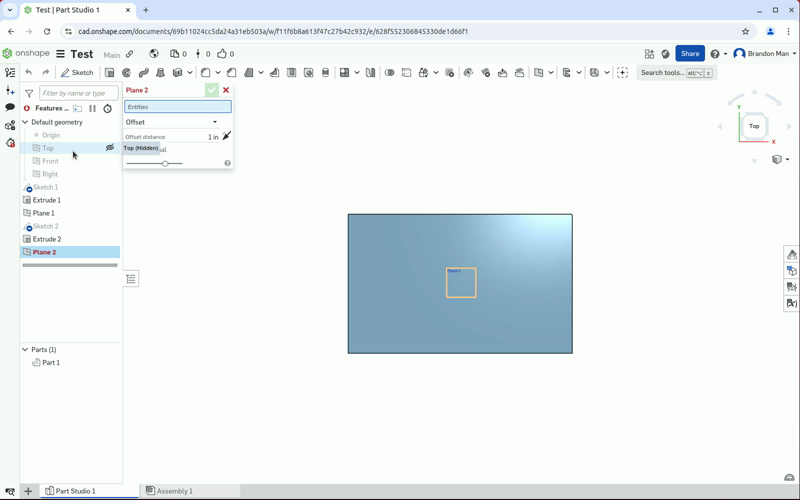
click(73, 150)
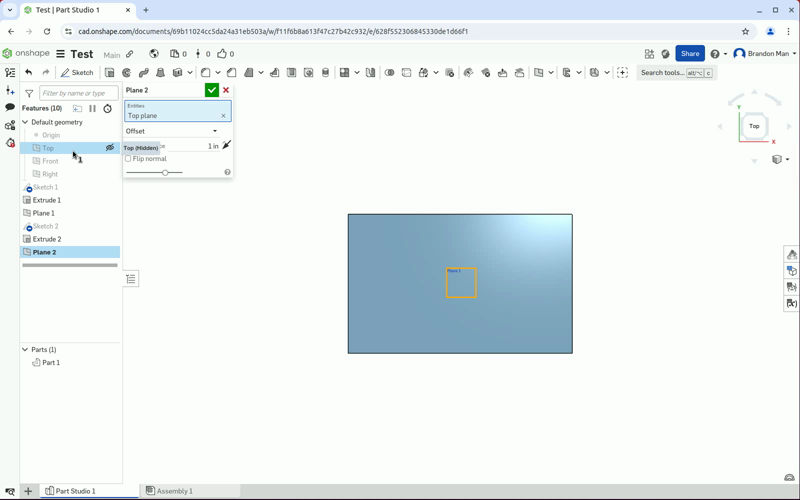
key(tab, 2)
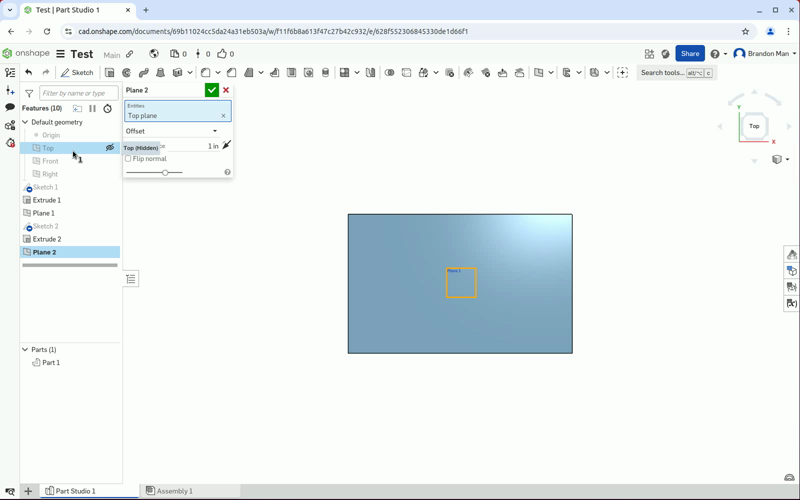
text(1.695)
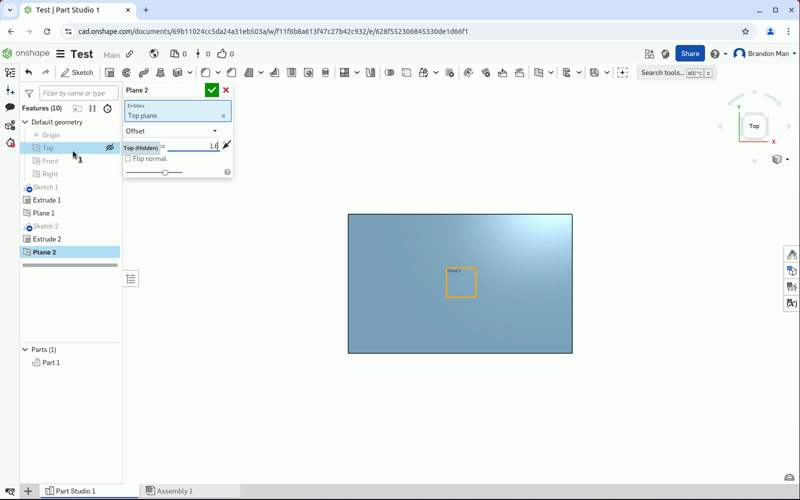
key(enter, 2)
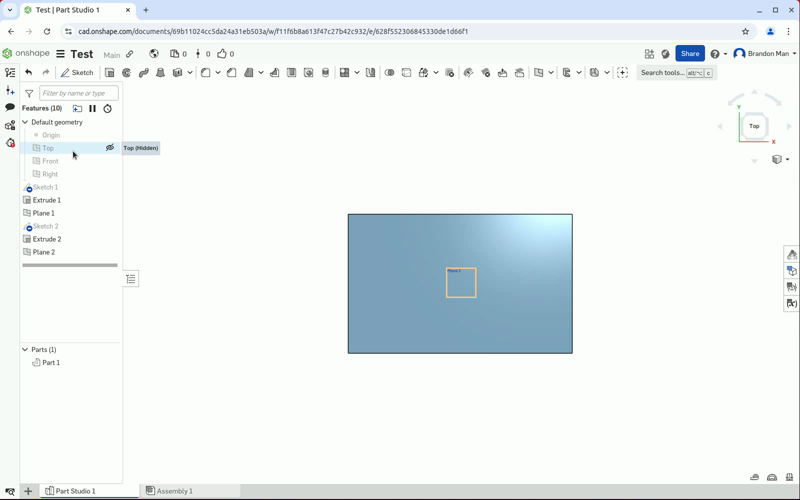
key(shift+s)
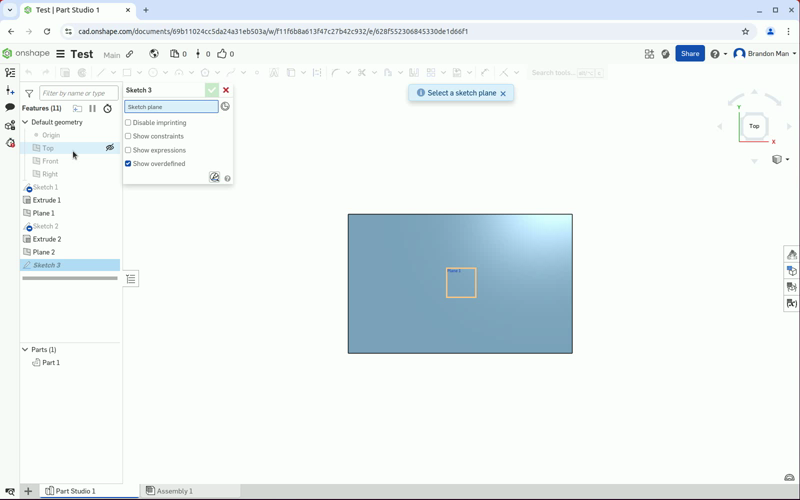
mouse_move(73, 254)
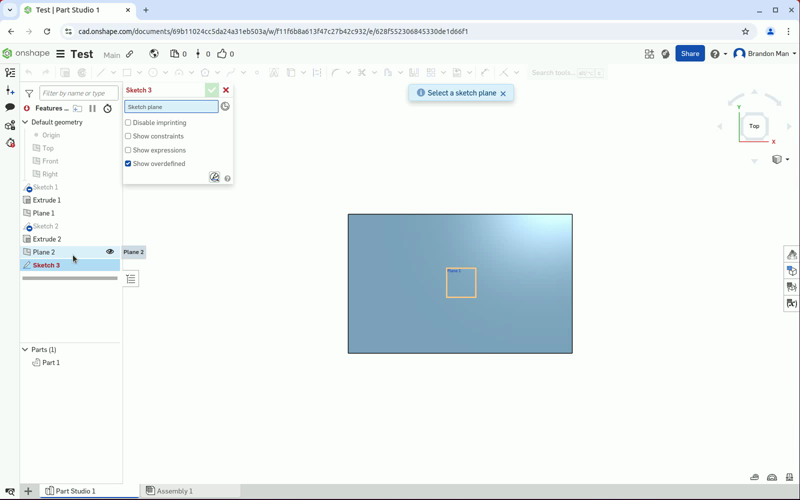
click(73, 254)
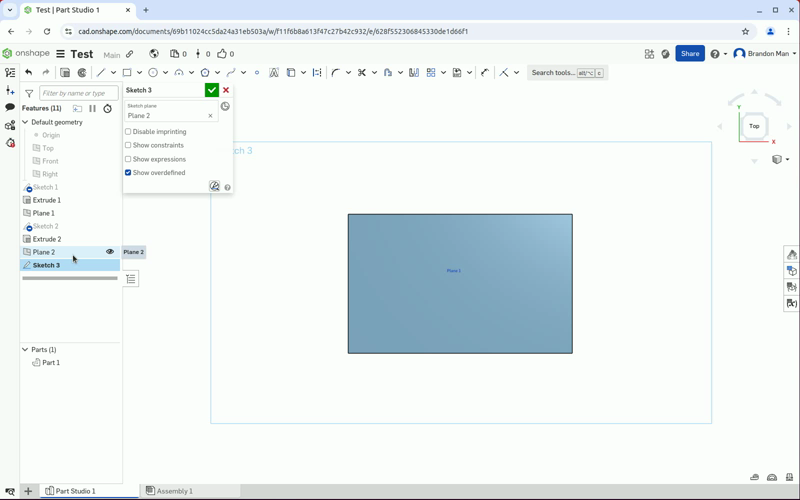
mouse_move(73, 352)
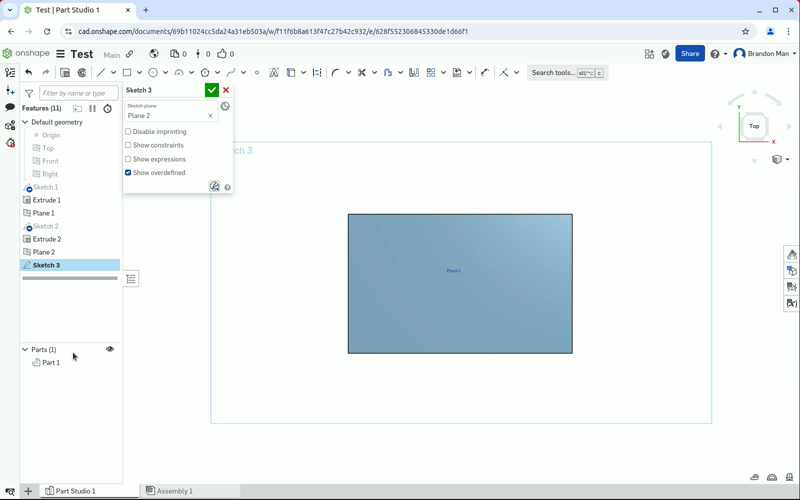
key(y)
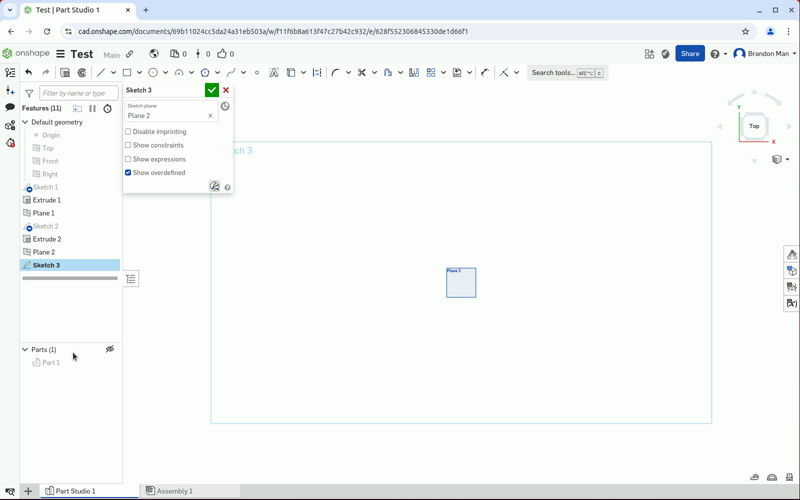
key(c)
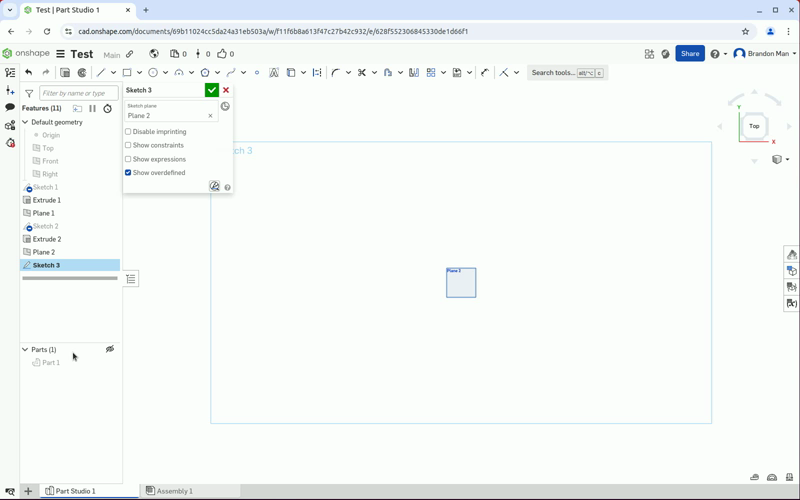
key_down(shift)
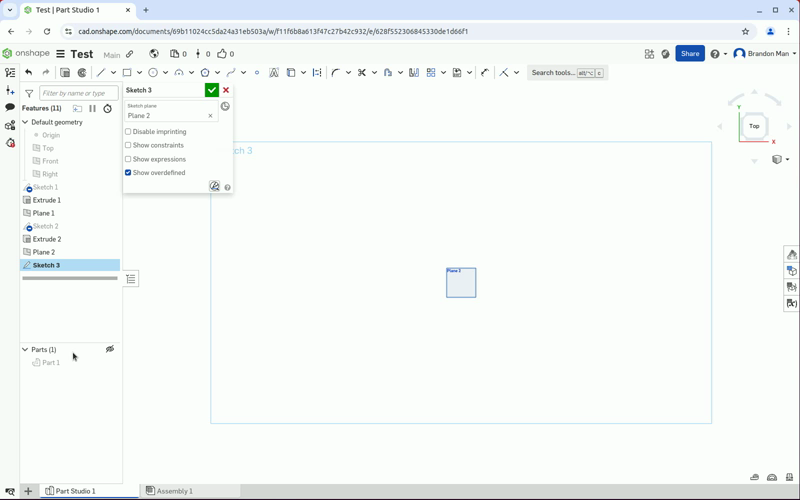
mouse_move(461, 234)
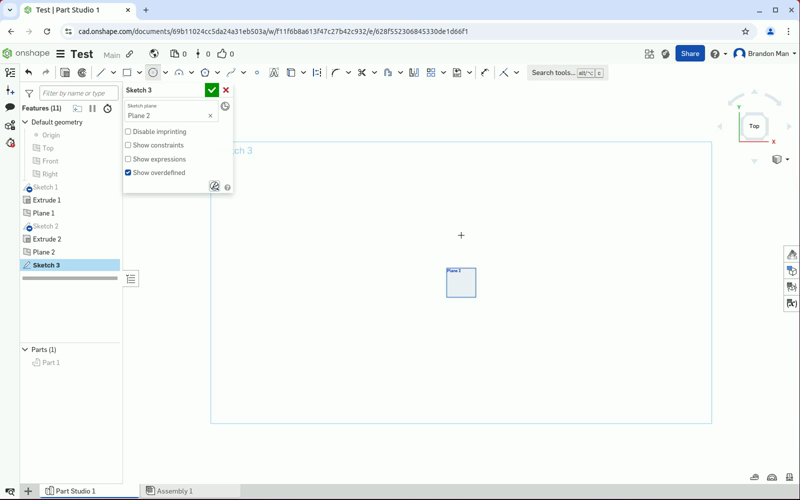
click(461, 234)
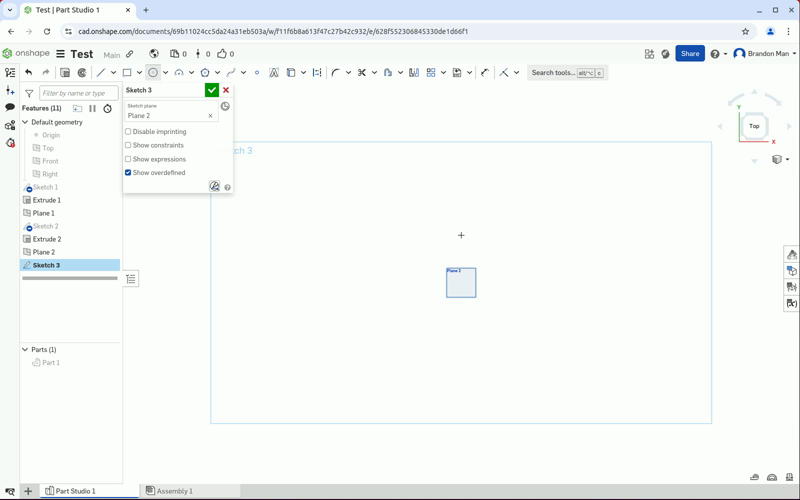
key_up(shift)
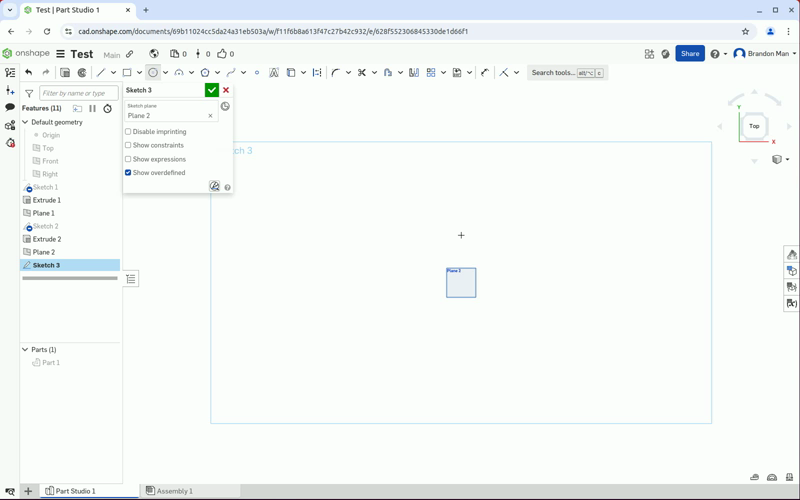
mouse_move(470, 234)
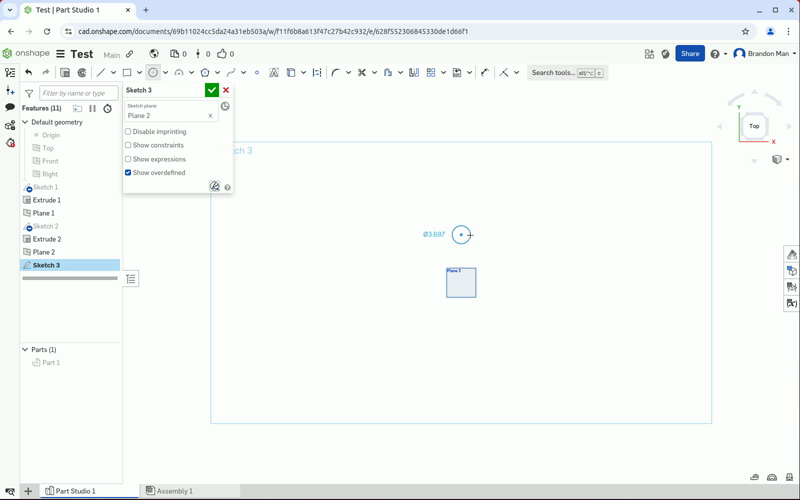
click(470, 234)
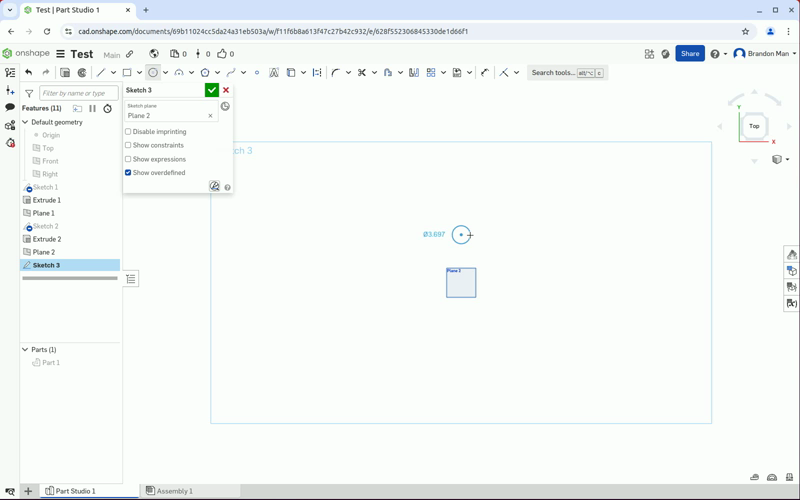
key(esc)
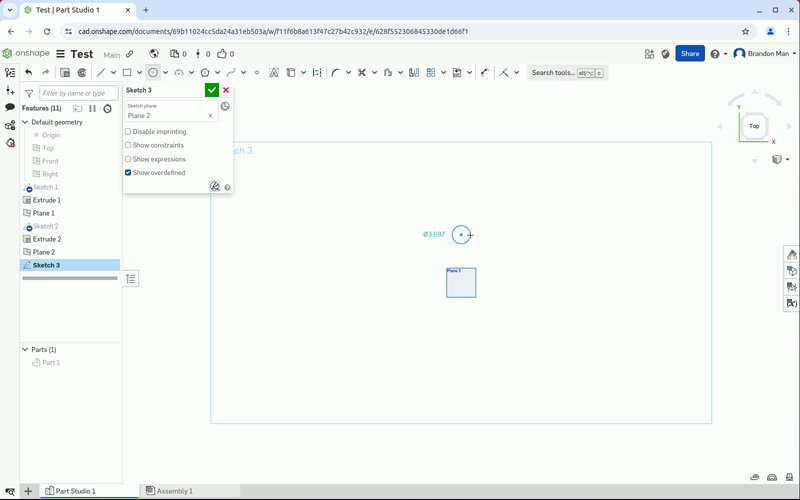
mouse_move(462, 231)
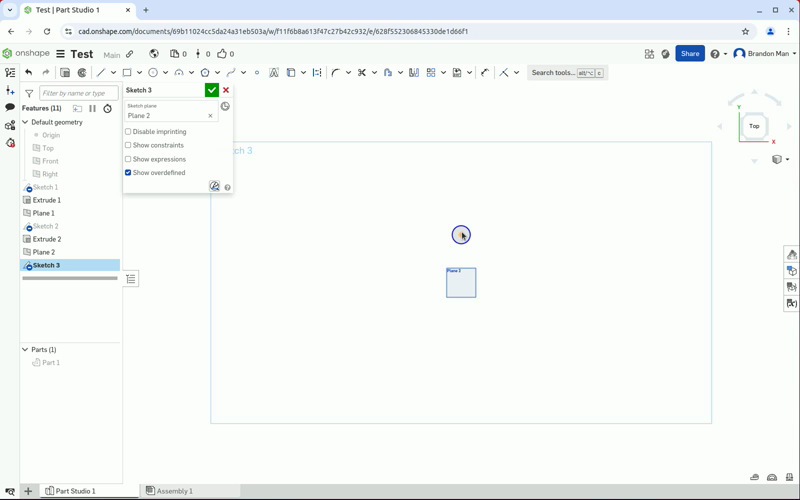
scroll(6)
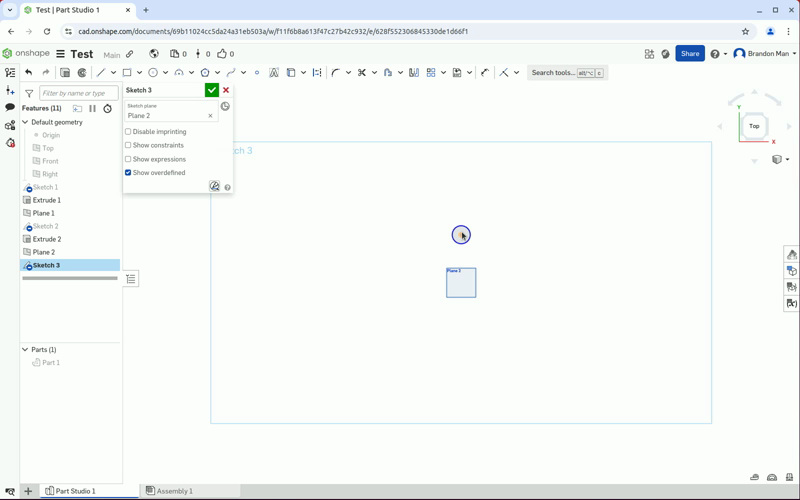
scroll(6)
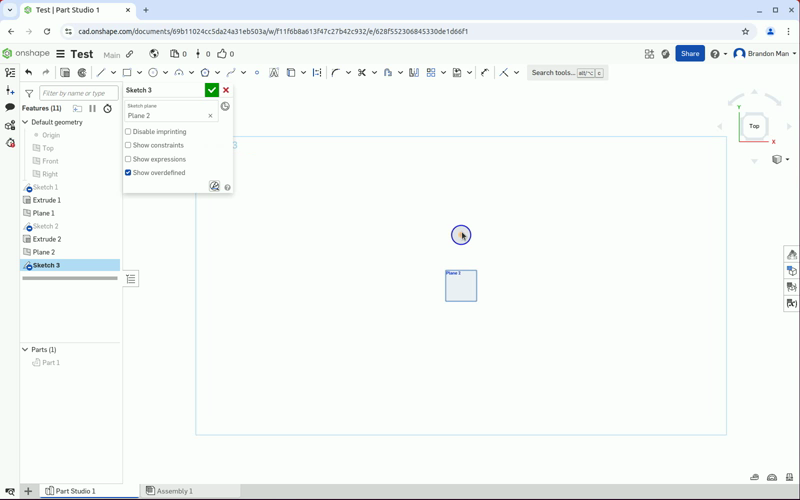
scroll(6)
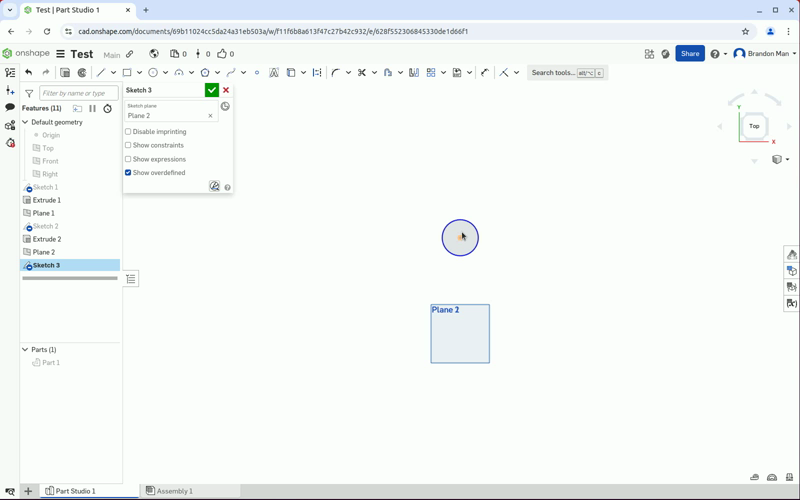
scroll(6)
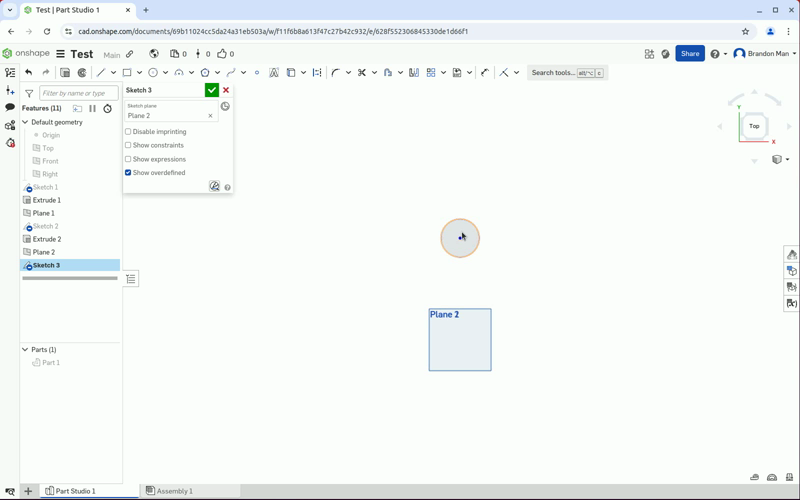
scroll(6)
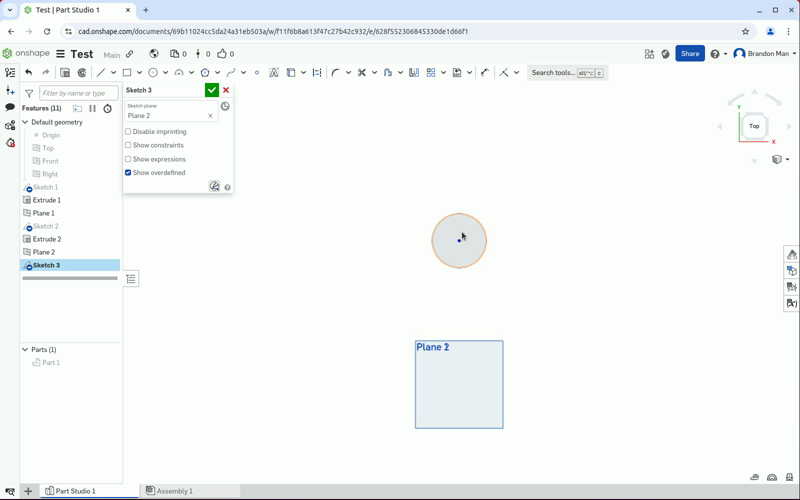
scroll(6)
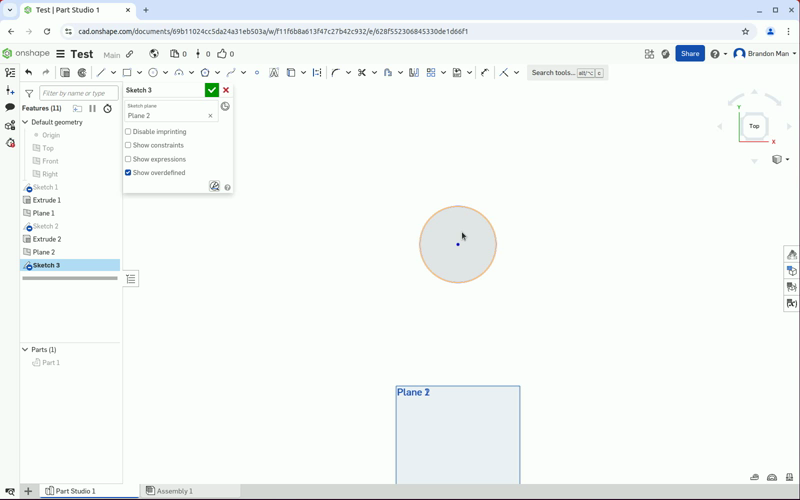
scroll(6)
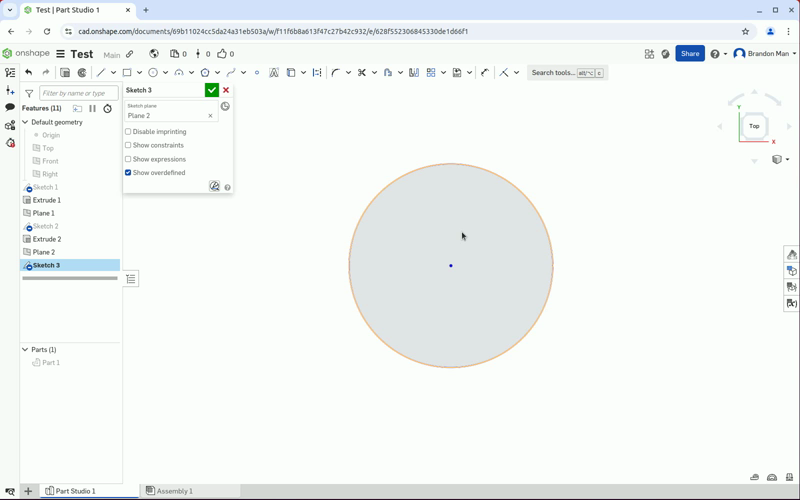
click(462, 231)
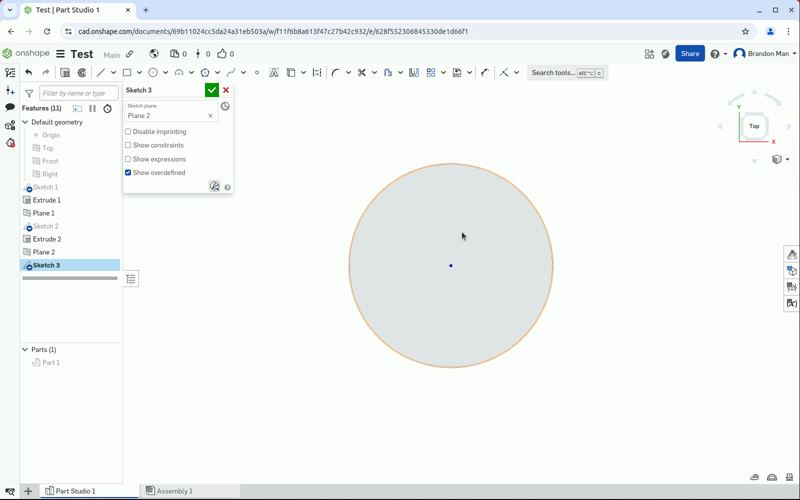
scroll(-6)
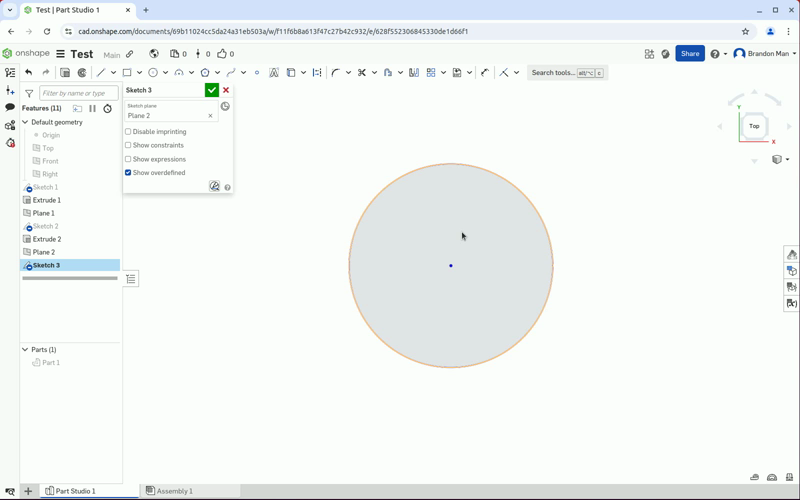
scroll(-6)
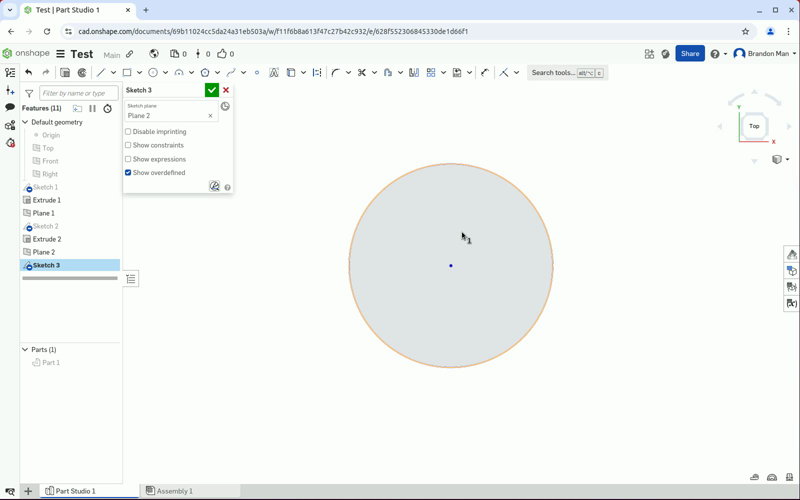
scroll(-6)
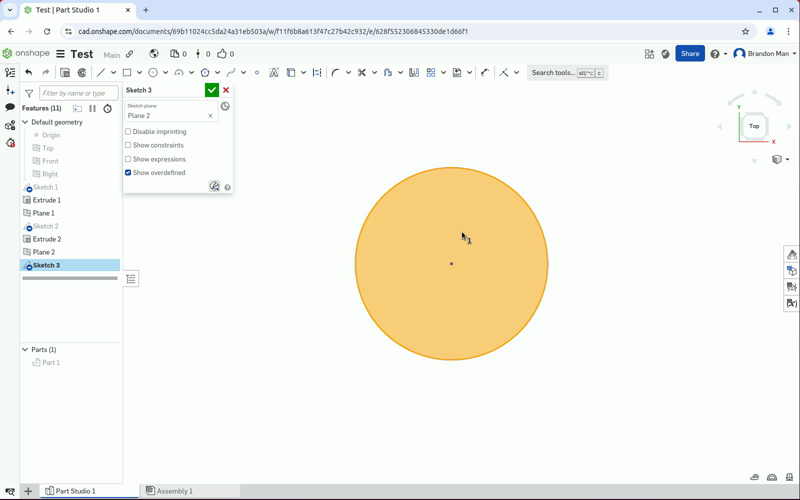
scroll(-6)
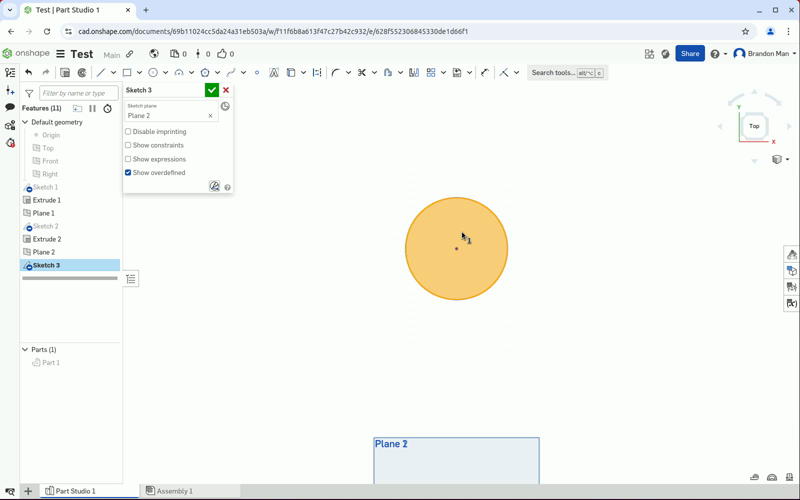
scroll(-6)
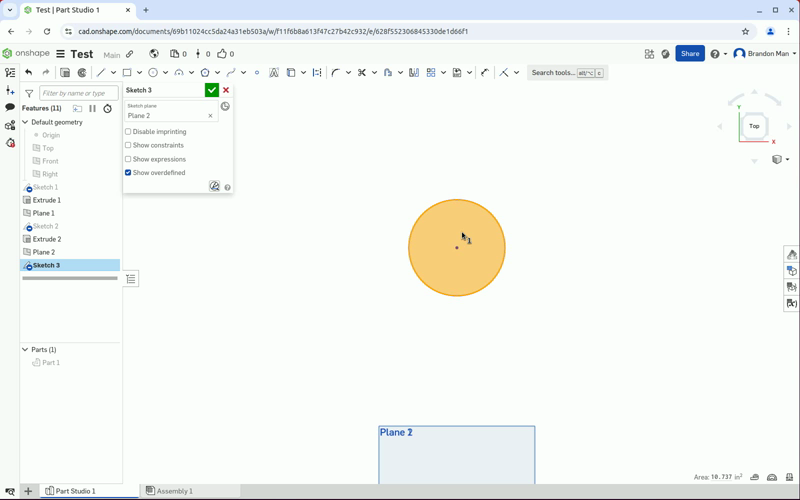
scroll(-6)
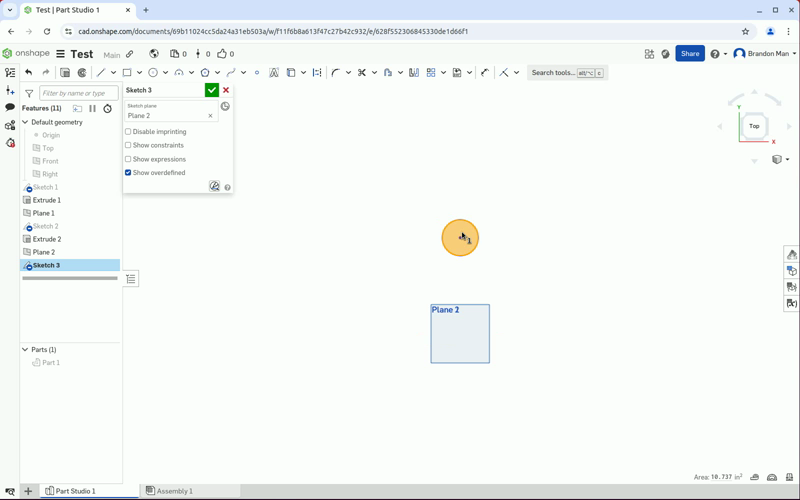
scroll(-6)
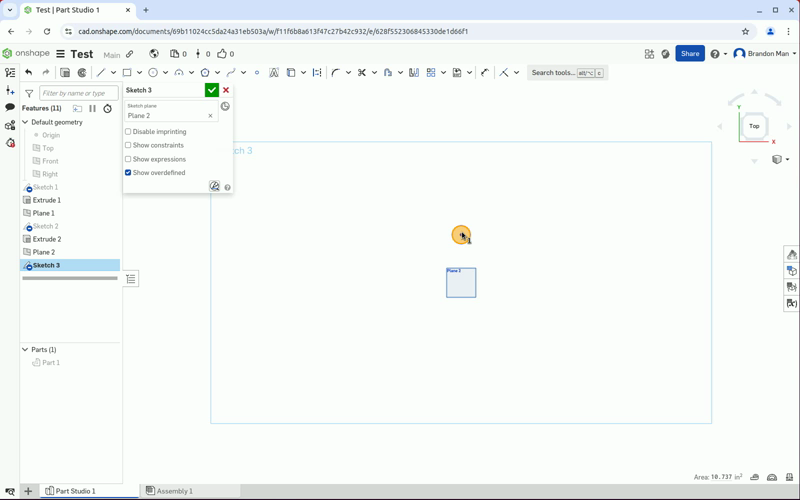
mouse_move(73, 352)
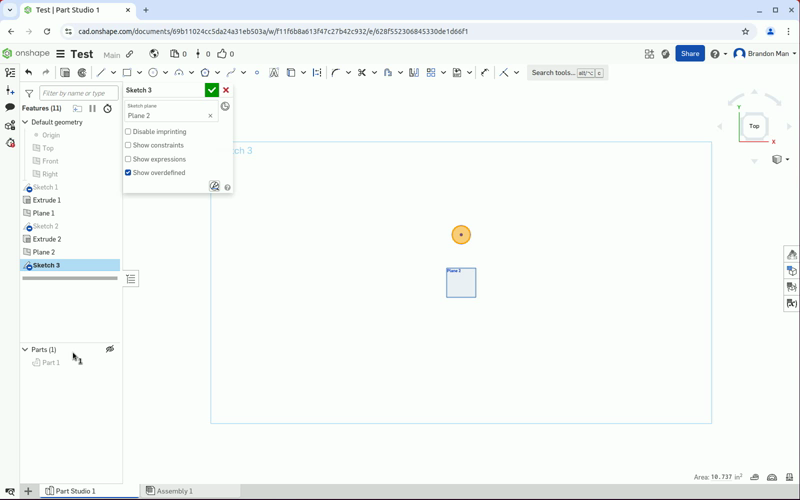
key(shift+y)
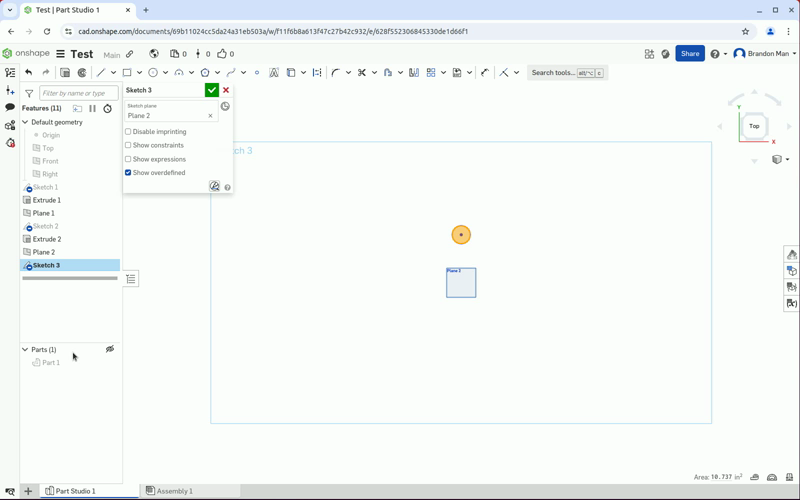
key(shift+e)
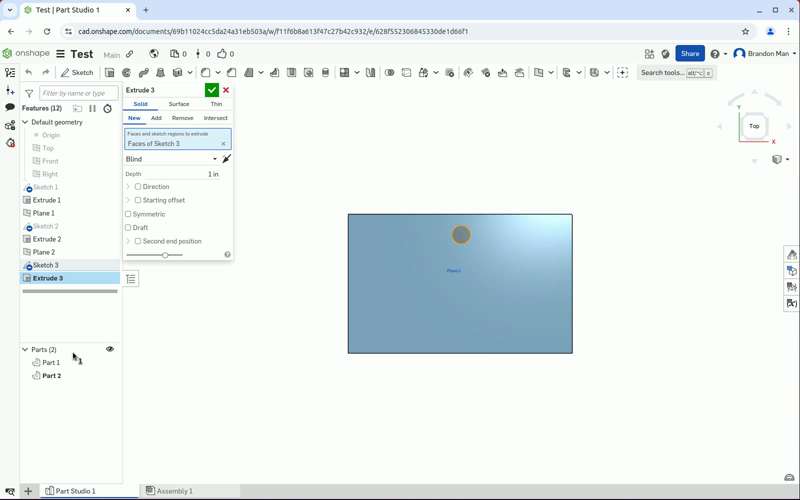
mouse_move(143, 106)
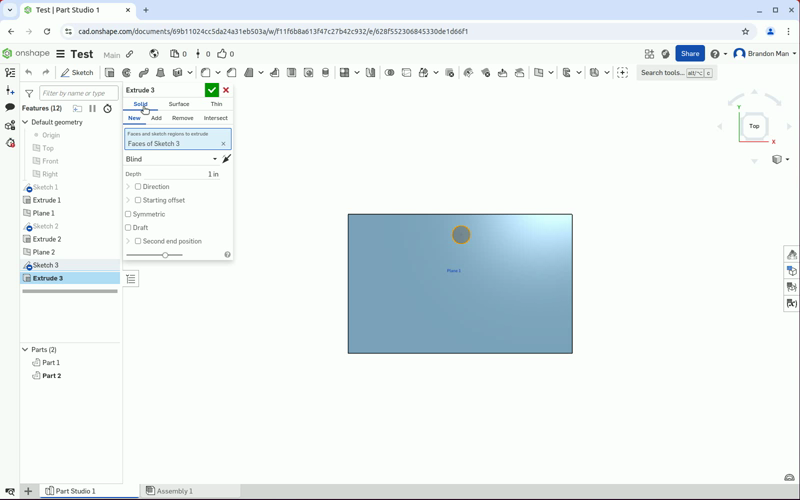
click(143, 106)
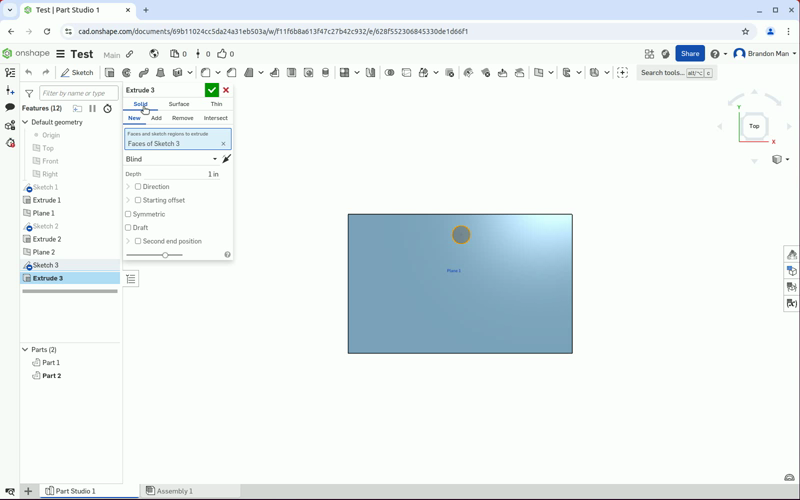
mouse_move(186, 120)
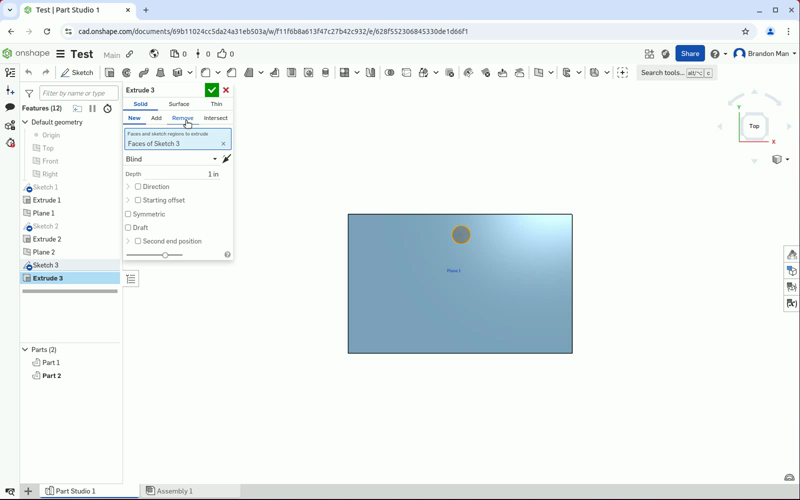
click(186, 120)
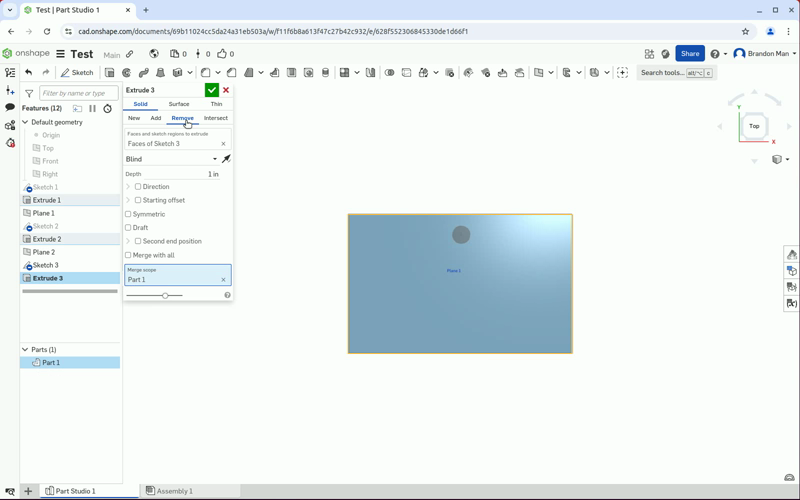
key(tab, 4)
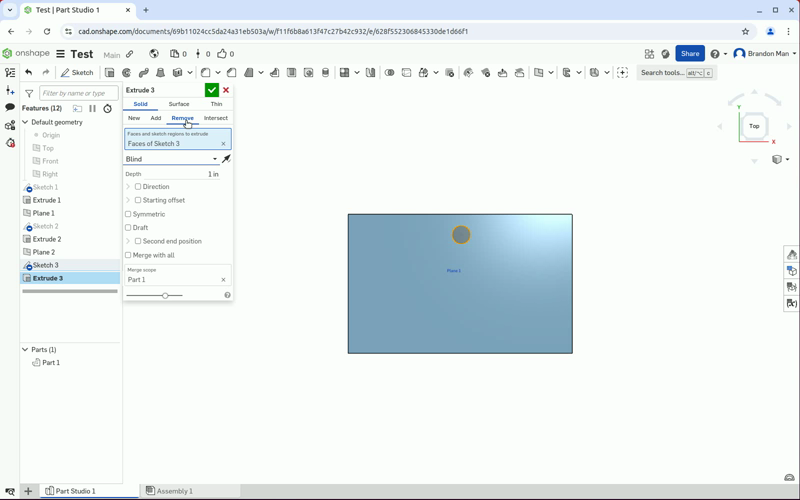
text(1.685)
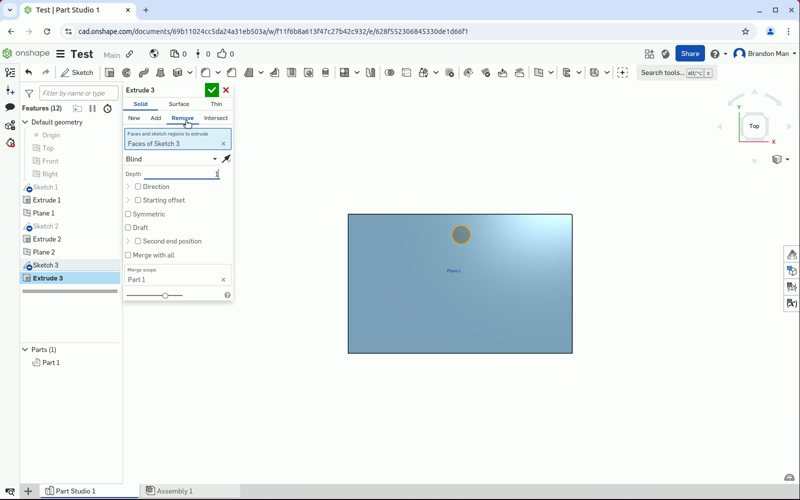
key(tab, 6)
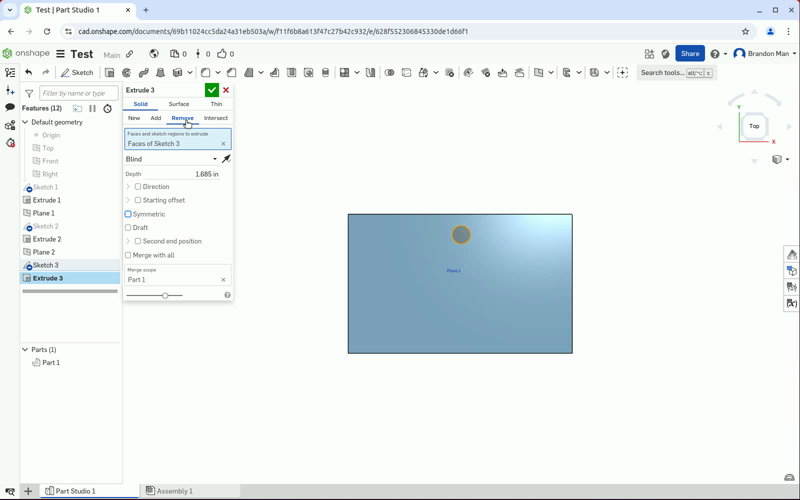
key(space)
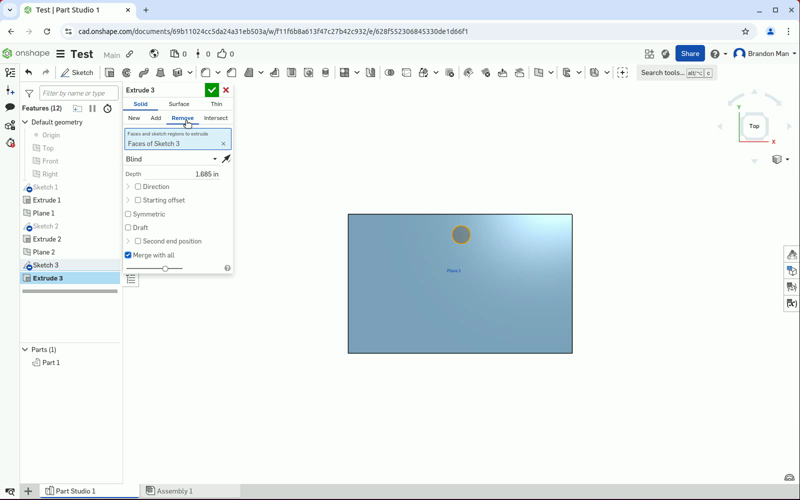
key(enter)
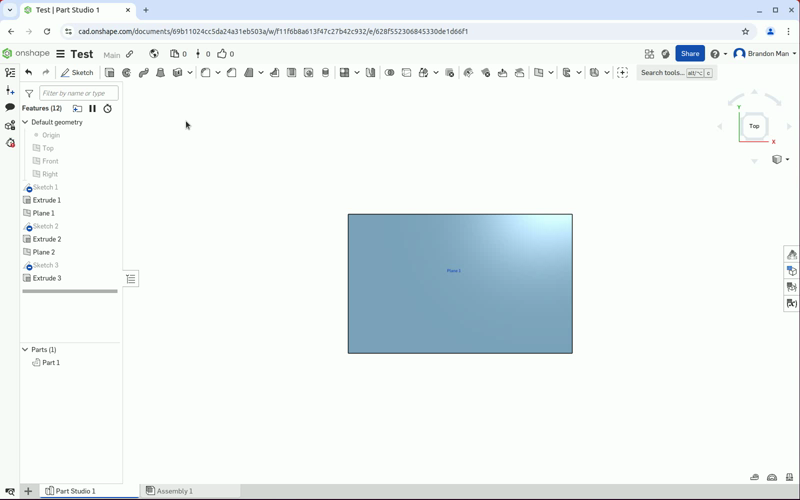
key(shift+h)
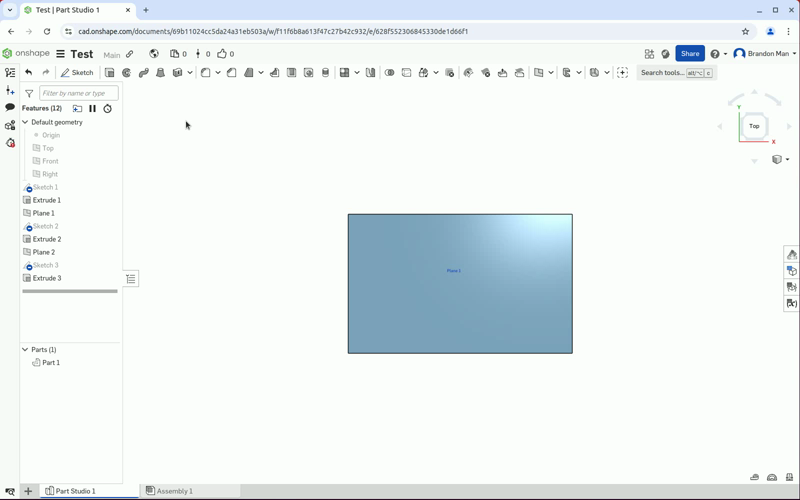
key(shift+h)
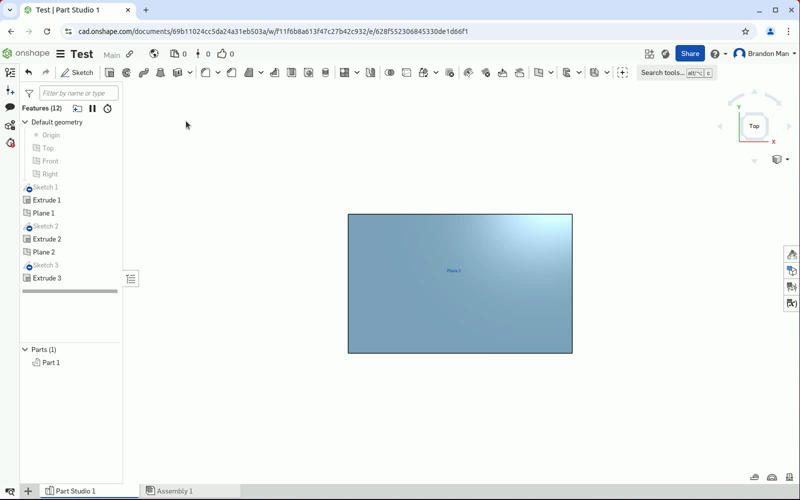
key(shift+7)
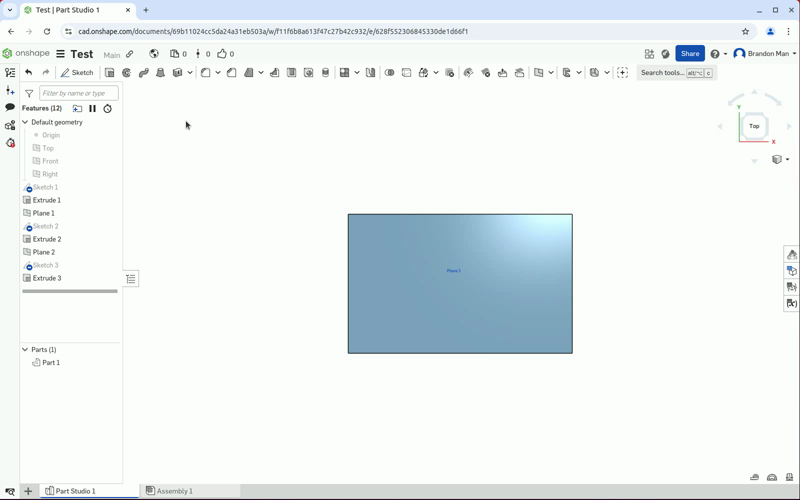
key(up, 3)
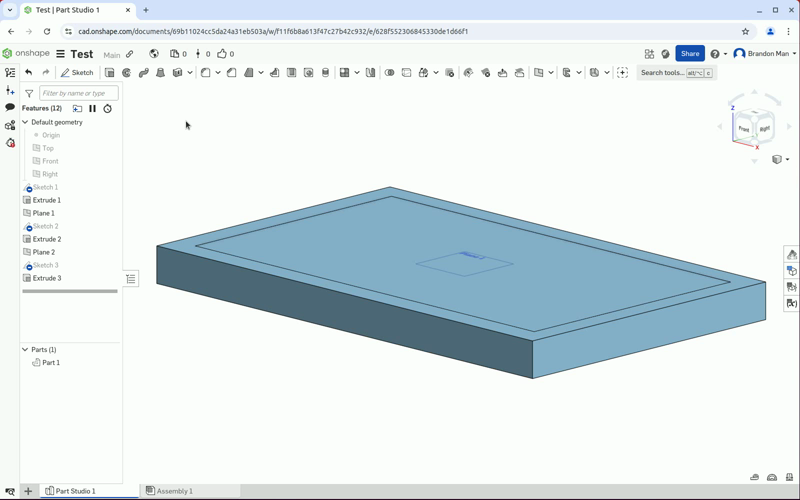
key(left, 3)
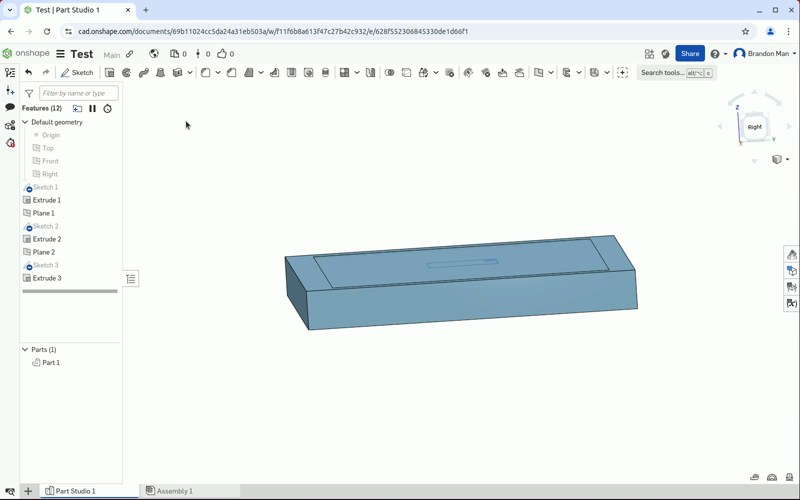
key(right, 3)
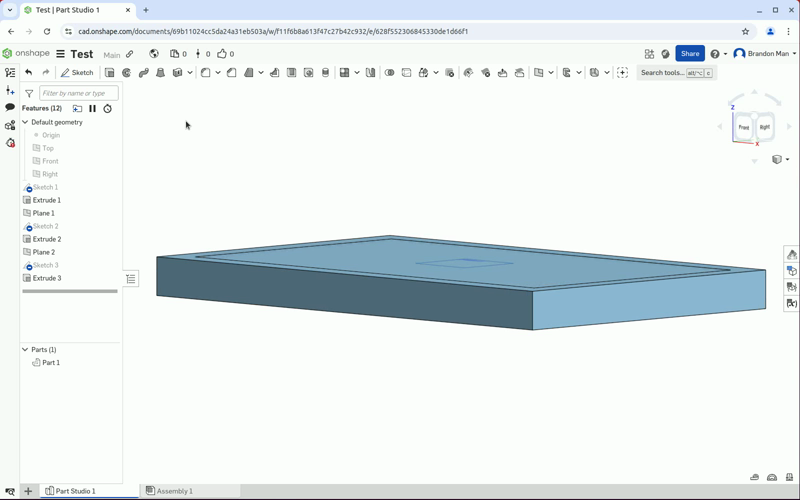
key(down, 3)
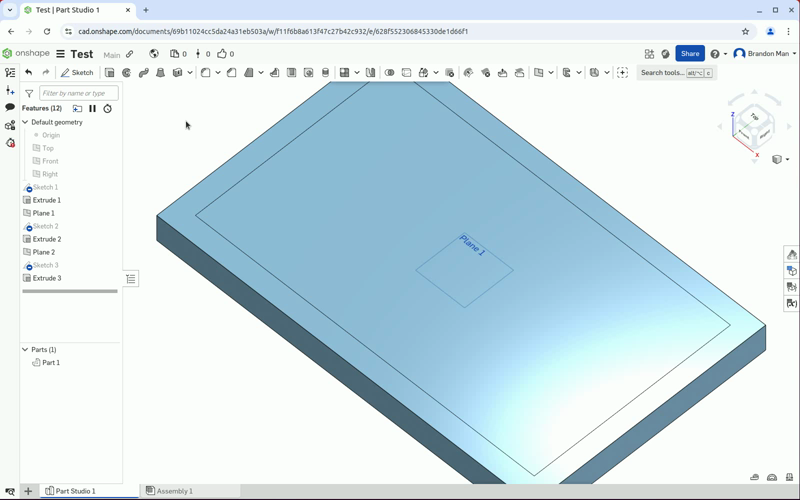
mouse_move(73, 189)
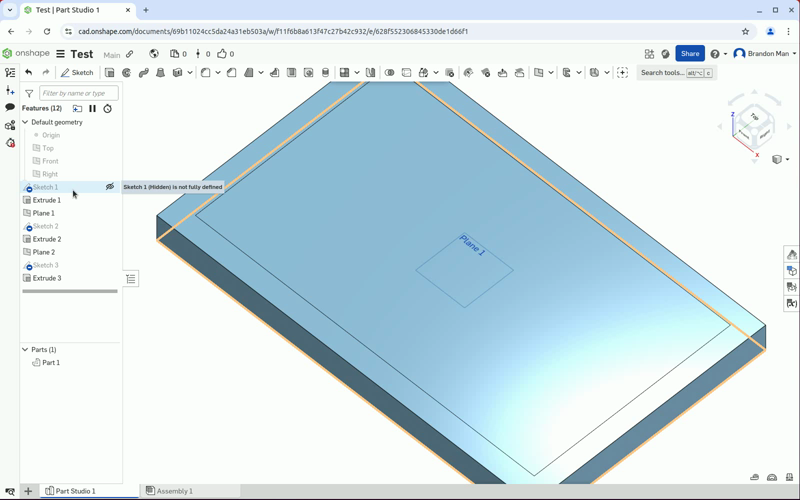
click(73, 189)